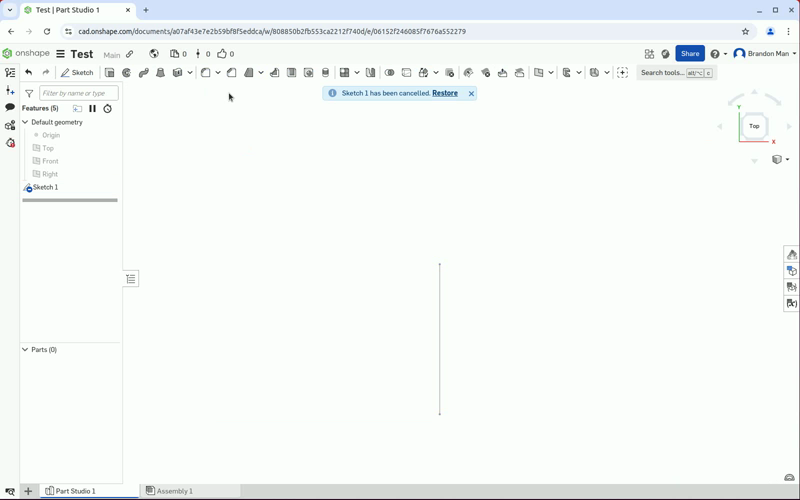
key(shift+h)
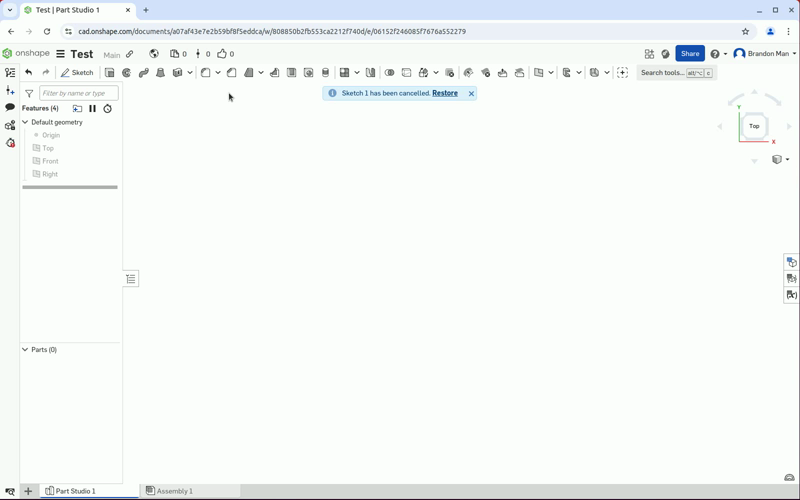
mouse_move(73, 352)
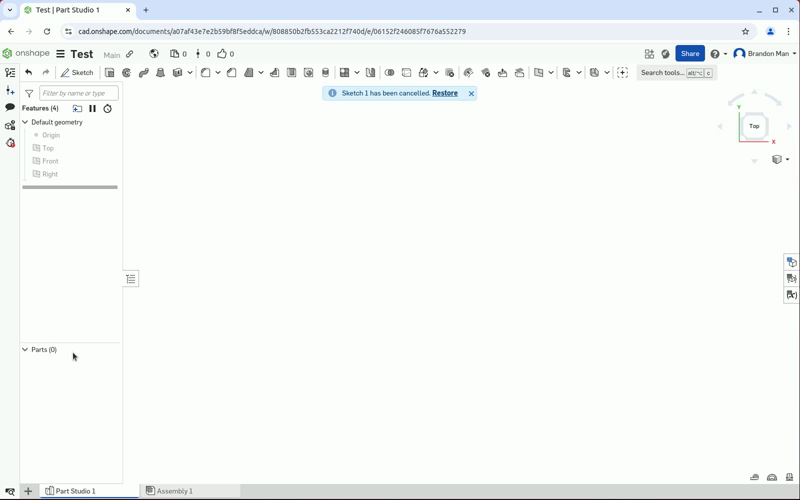
key(y)
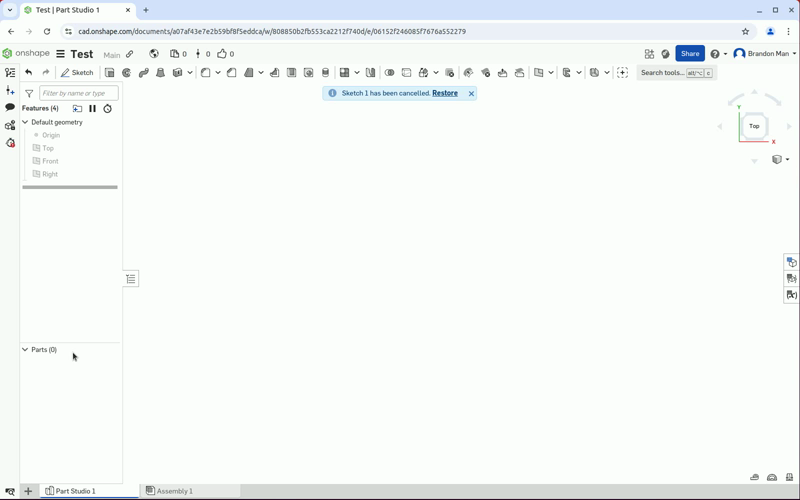
key(shift+p)
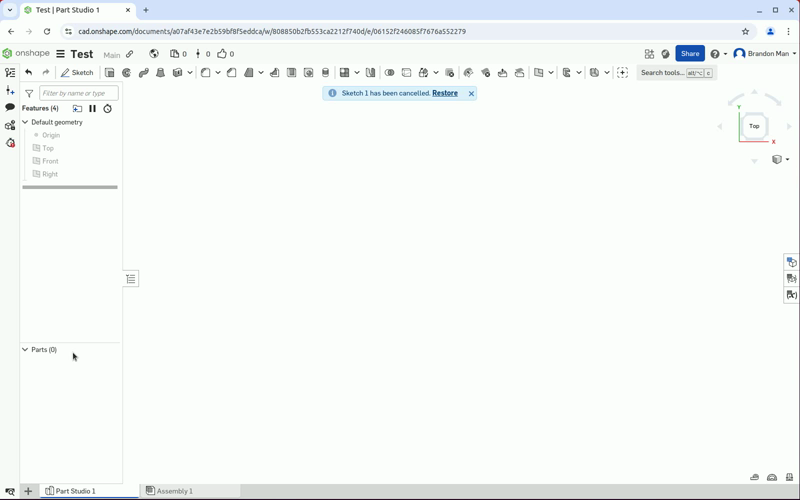
key(space)
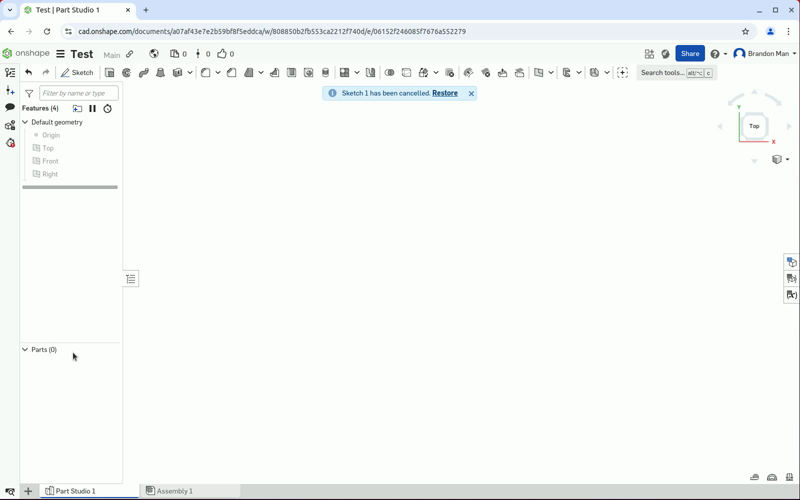
key_down(shift)
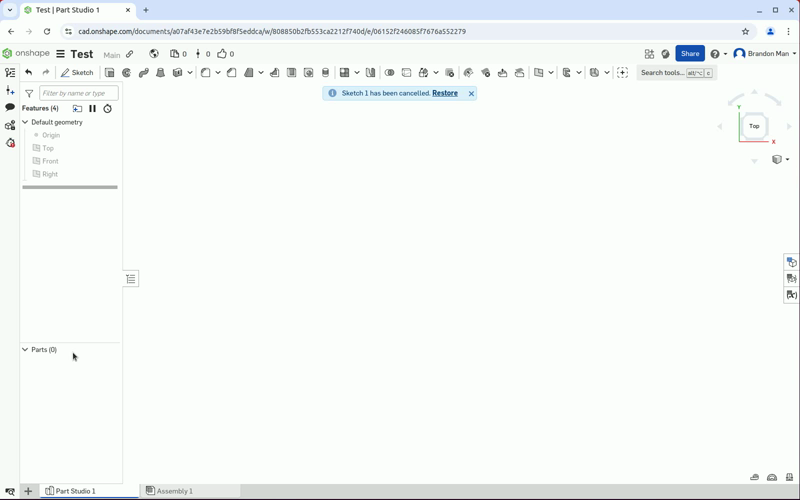
key(up)
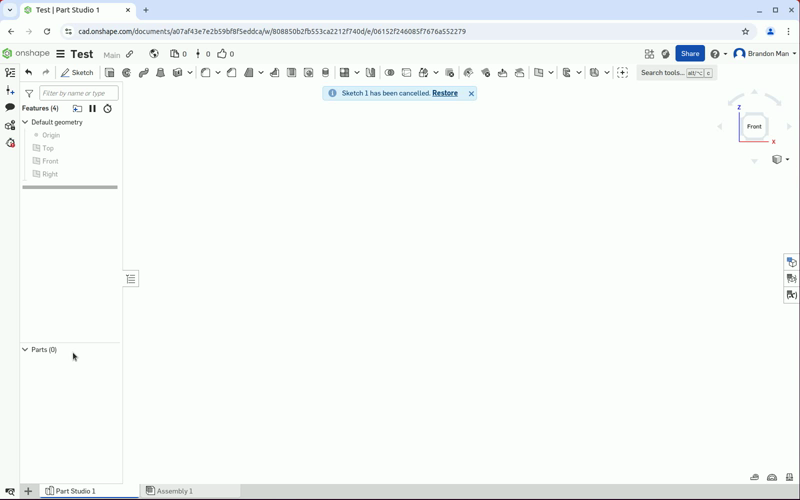
key_up(shift)
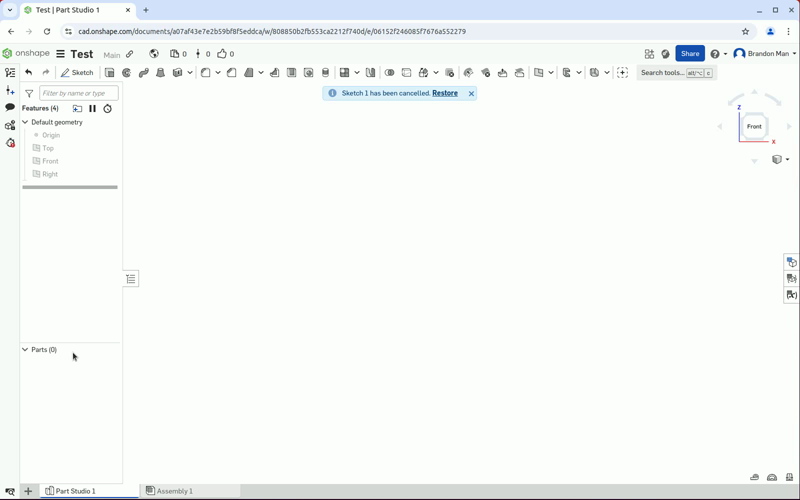
mouse_move(73, 352)
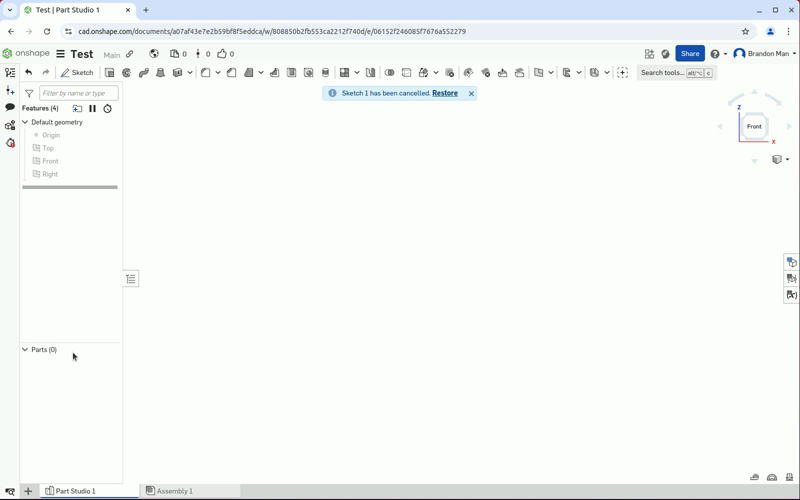
key(shift+y)
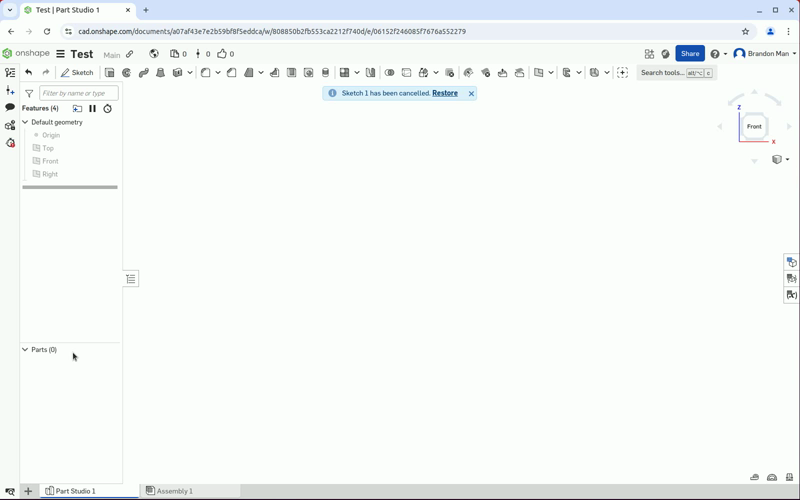
key(shift+s)
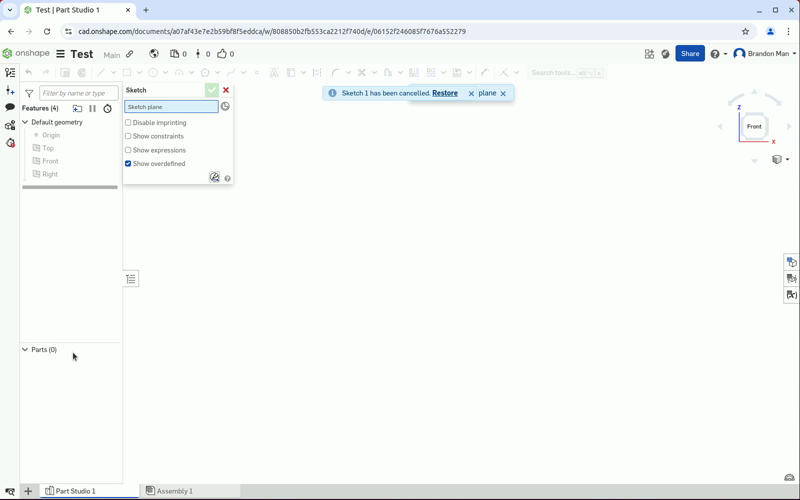
mouse_move(73, 163)
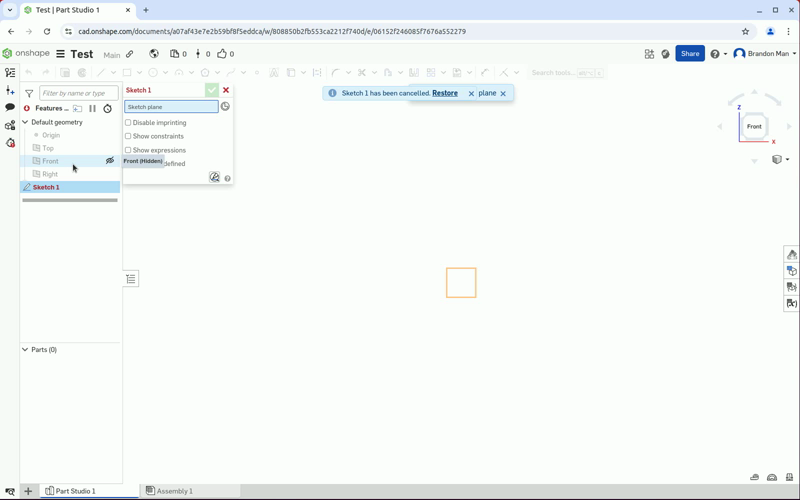
click(73, 163)
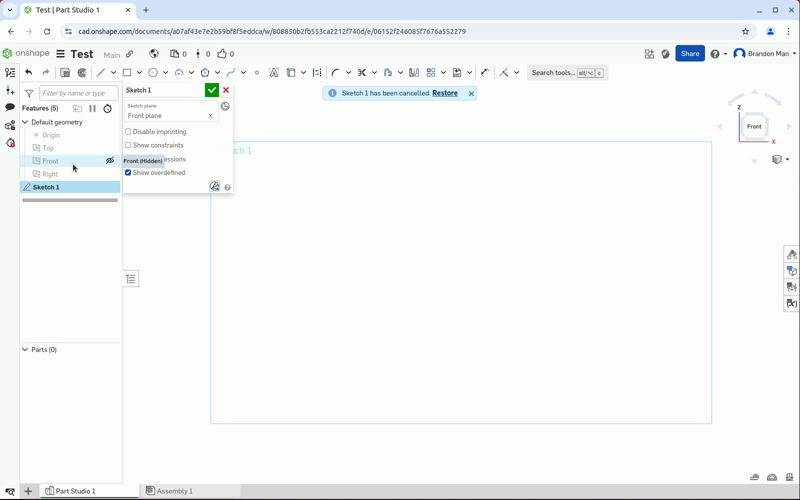
mouse_move(73, 352)
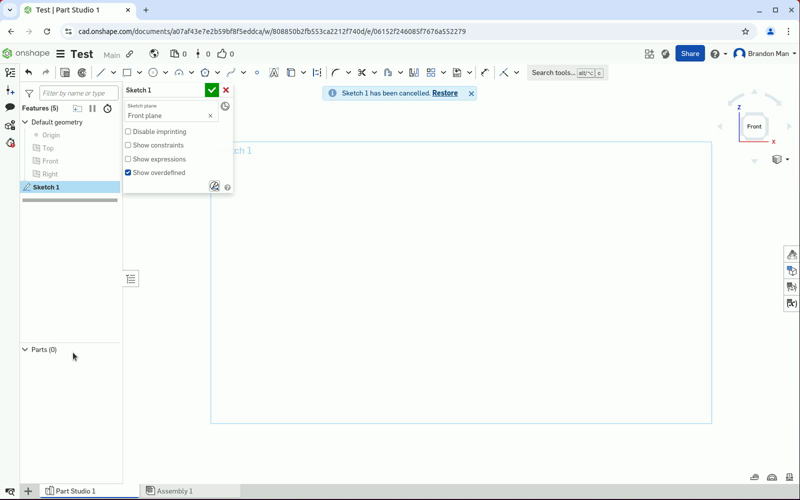
key(y)
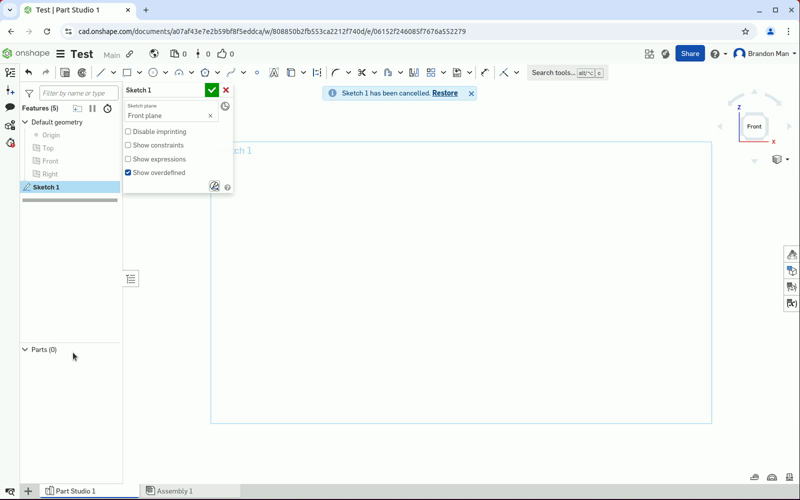
key(l)
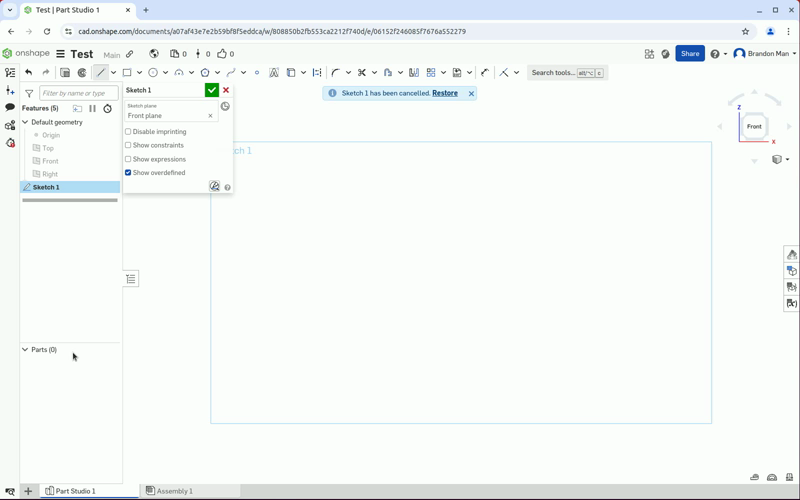
key_down(shift)
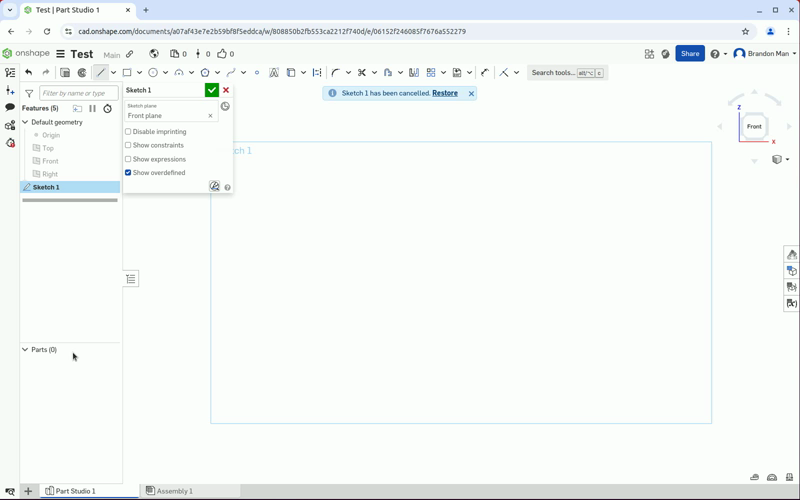
mouse_move(416, 282)
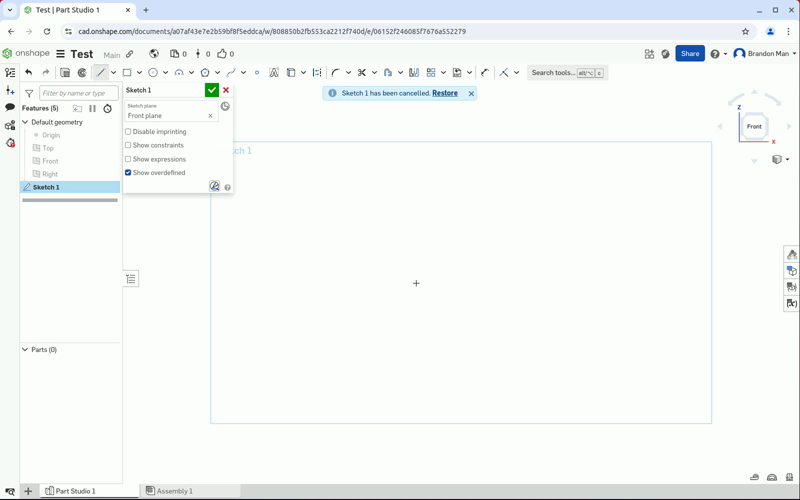
click(416, 282)
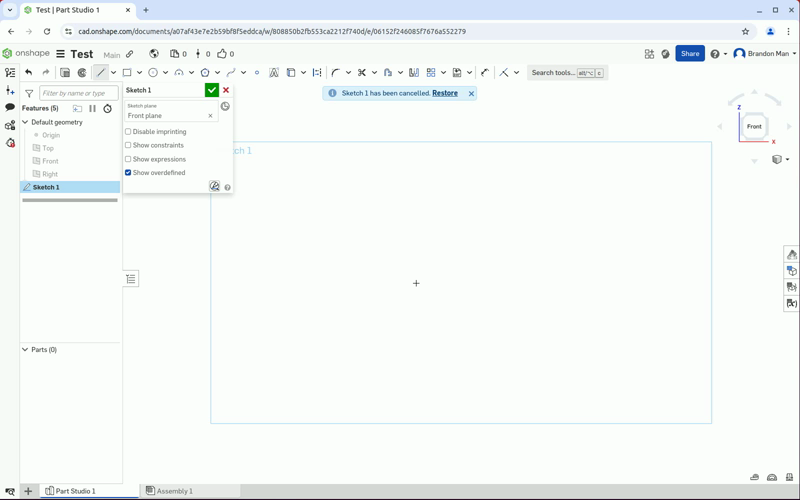
key_up(shift)
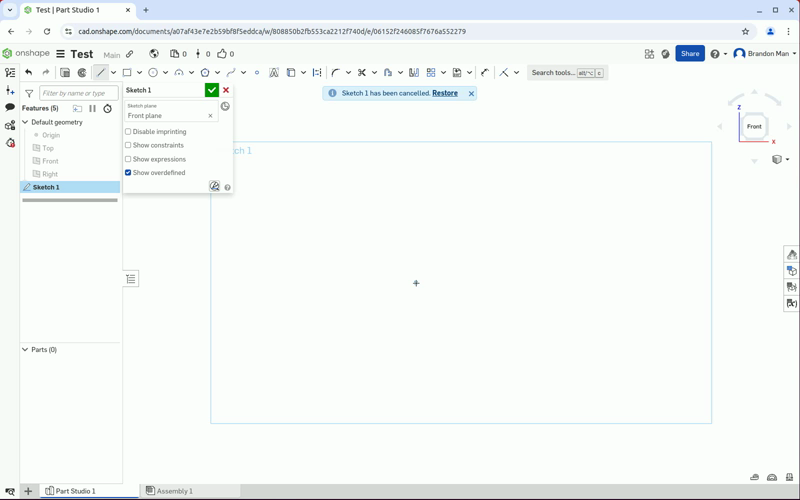
key_down(shift)
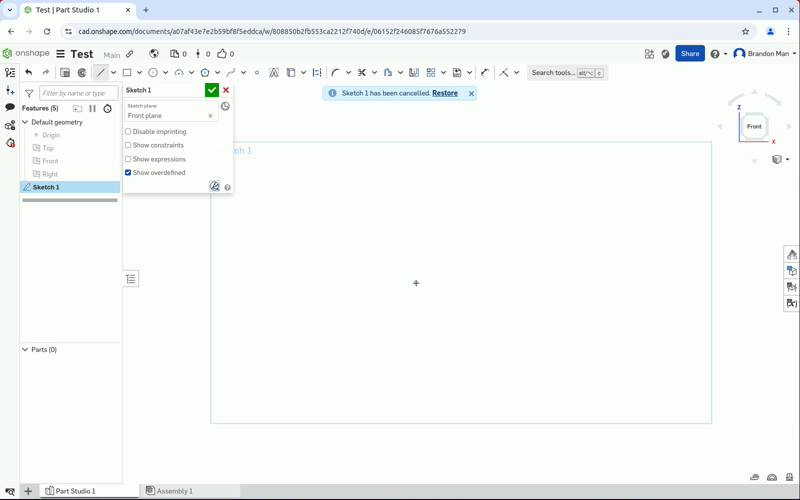
mouse_move(446, 282)
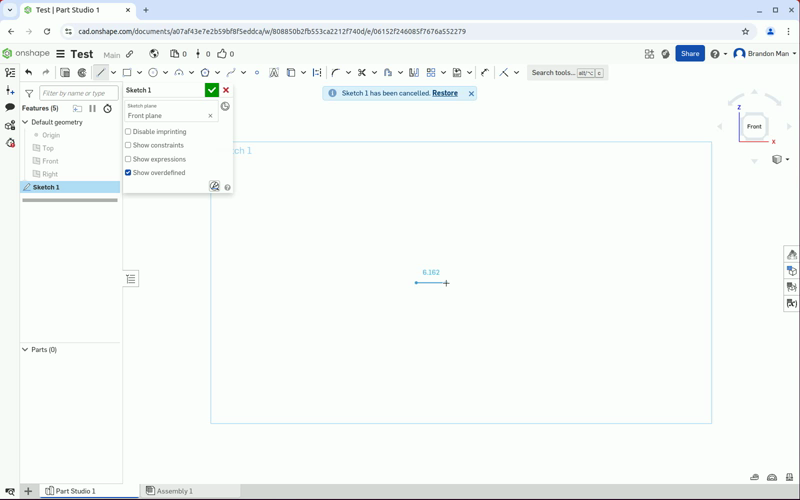
mouse_move(461, 282)
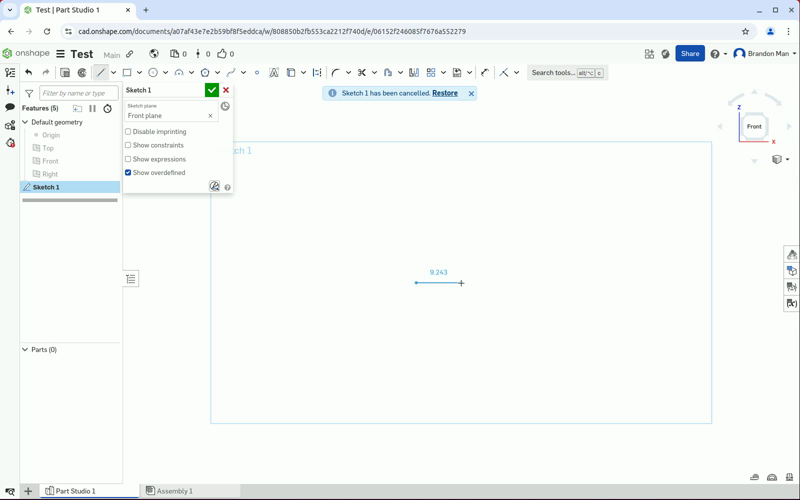
click(461, 282)
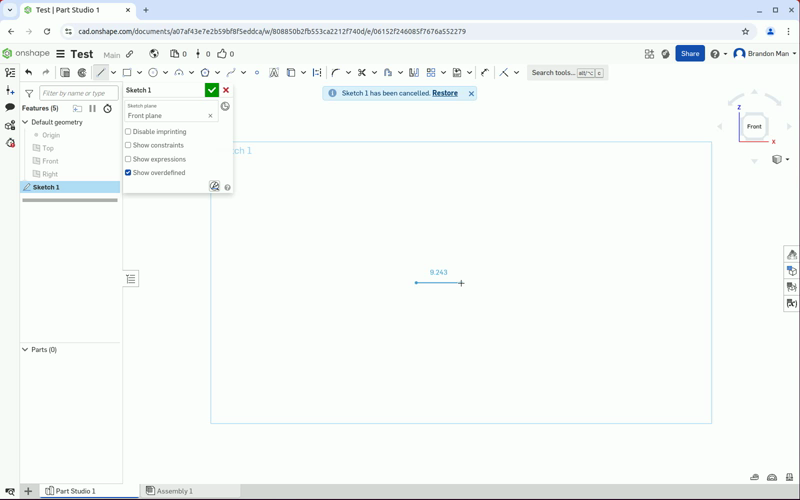
key_up(shift)
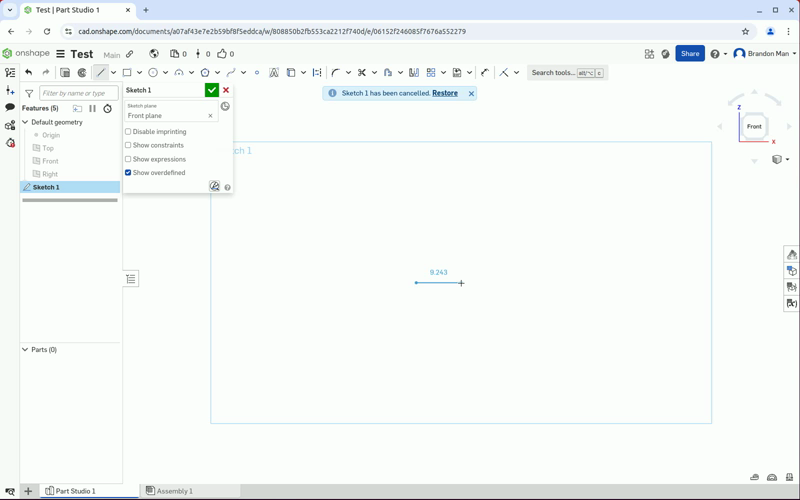
key_down(shift)
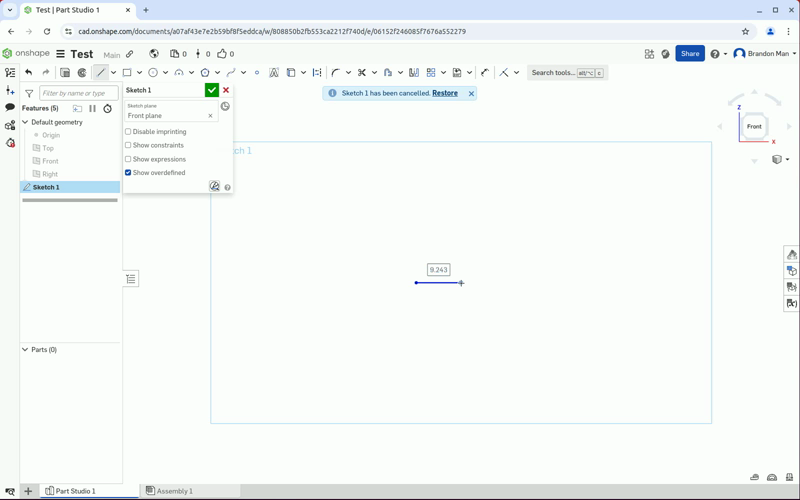
mouse_move(491, 282)
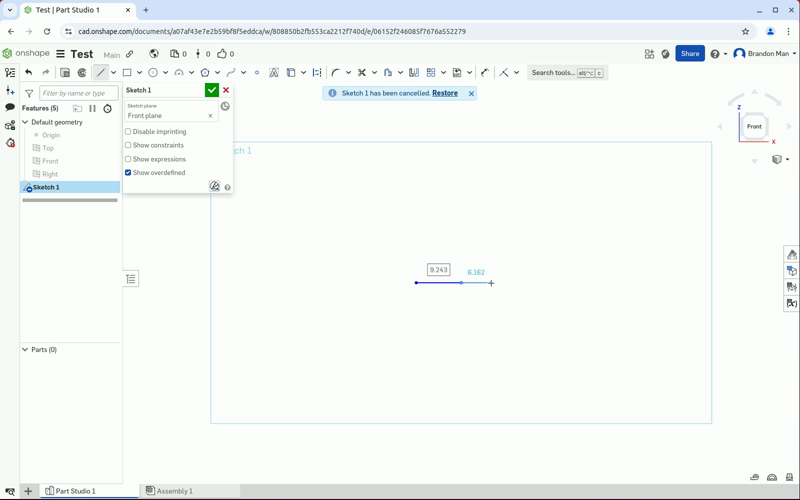
mouse_move(461, 237)
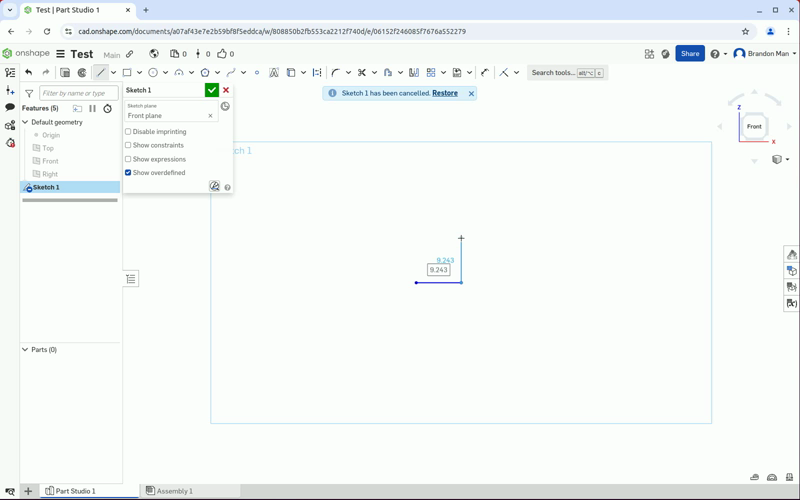
click(461, 237)
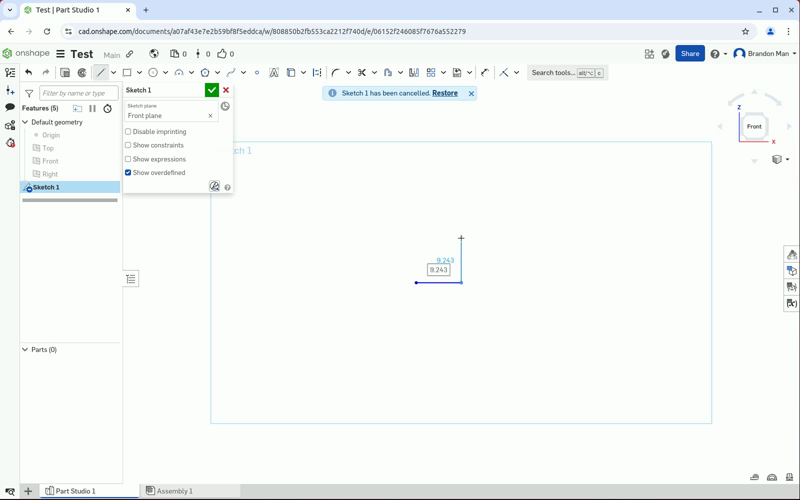
key_up(shift)
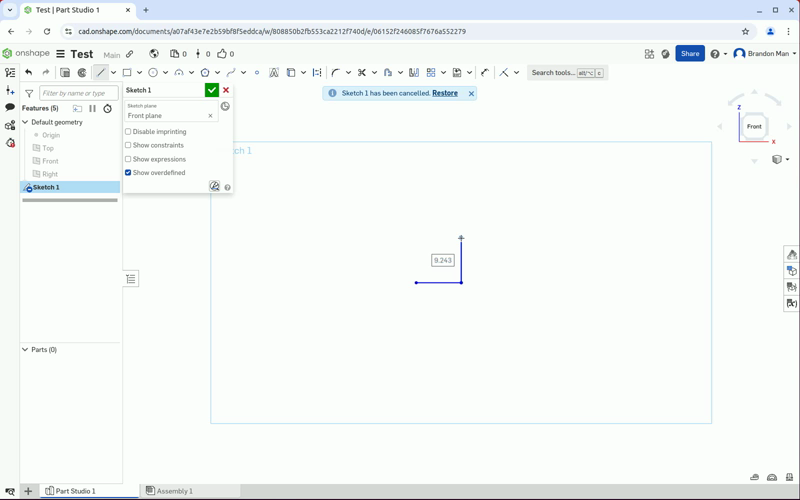
key_down(shift)
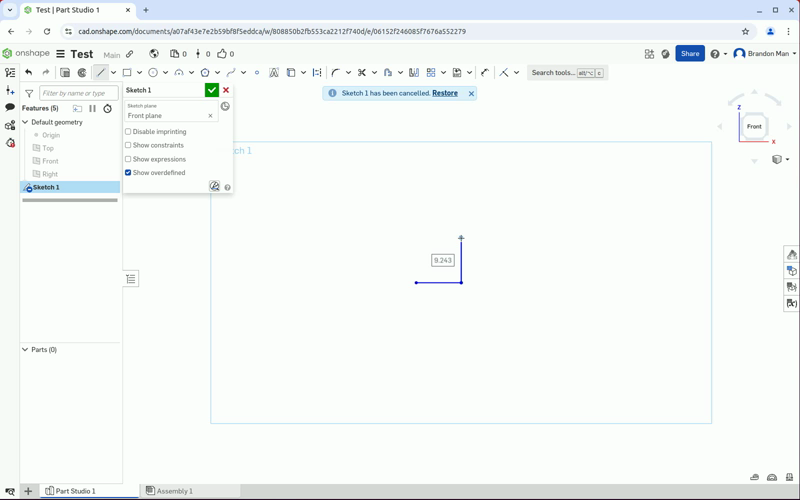
mouse_move(491, 237)
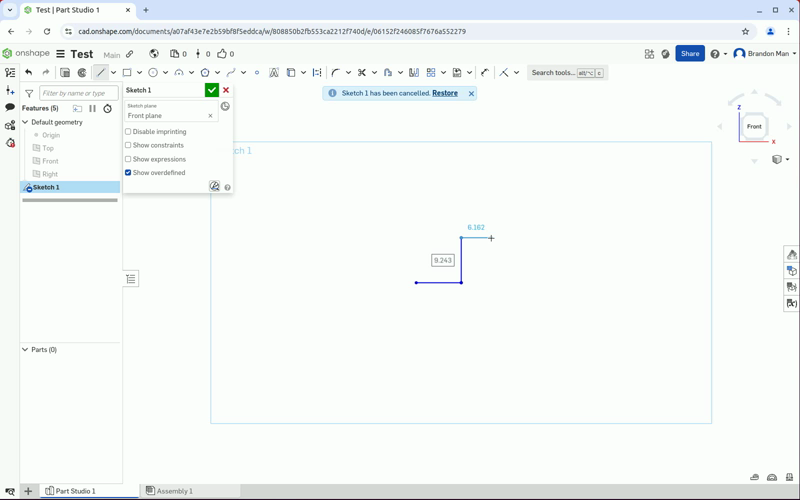
mouse_move(416, 237)
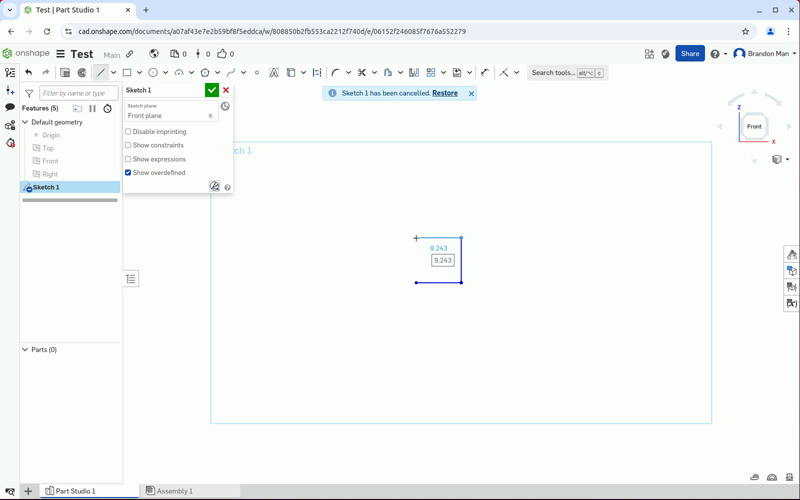
click(416, 237)
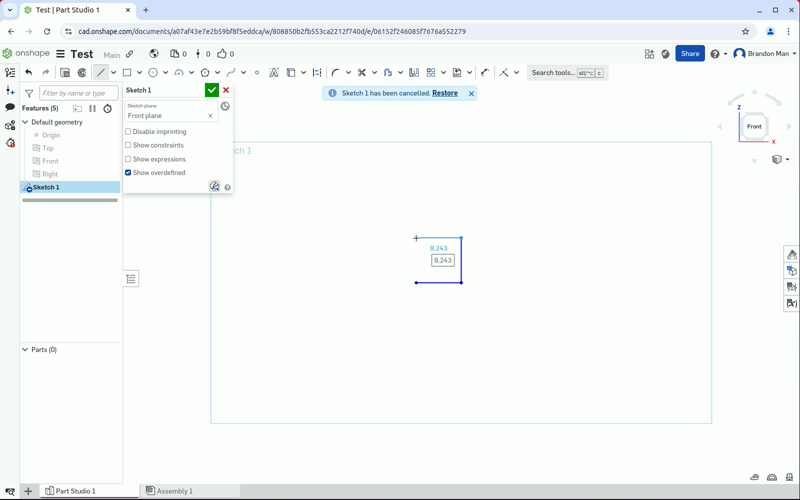
key_up(shift)
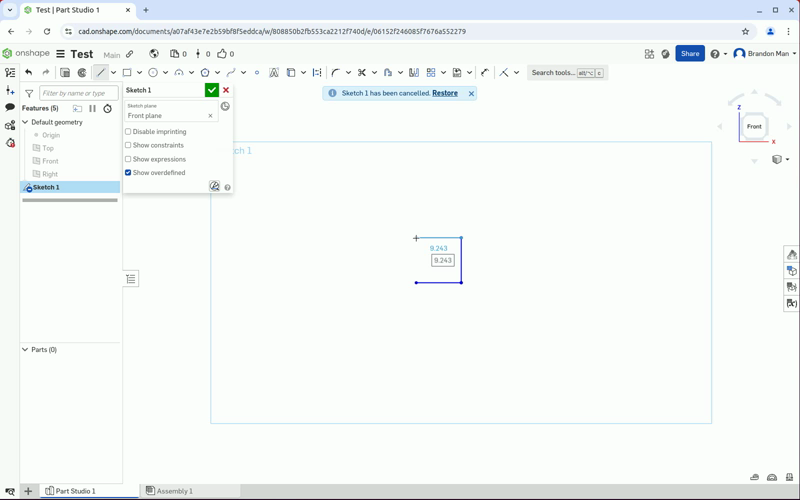
mouse_move(446, 237)
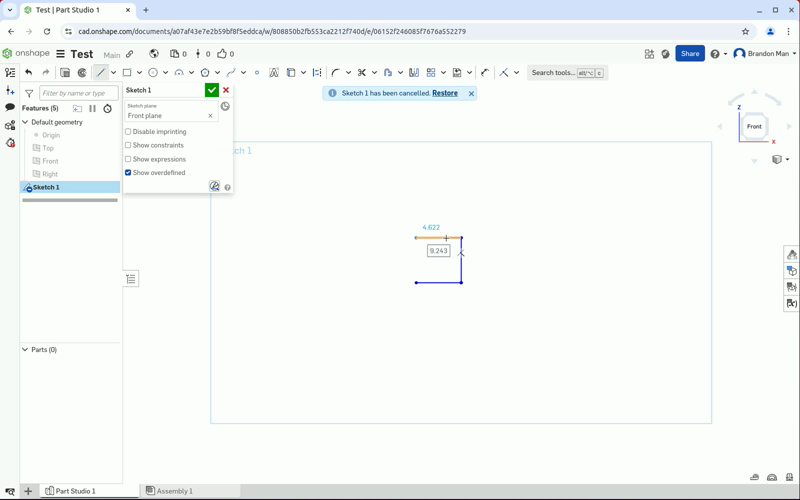
key_down(shift)
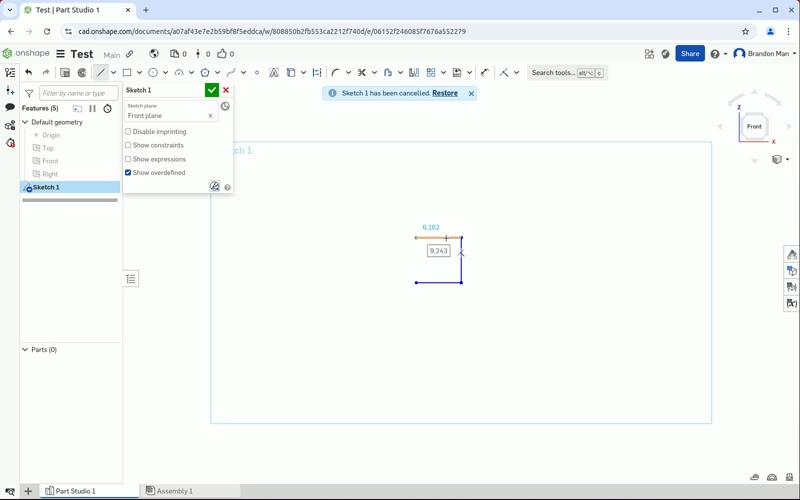
mouse_move(416, 282)
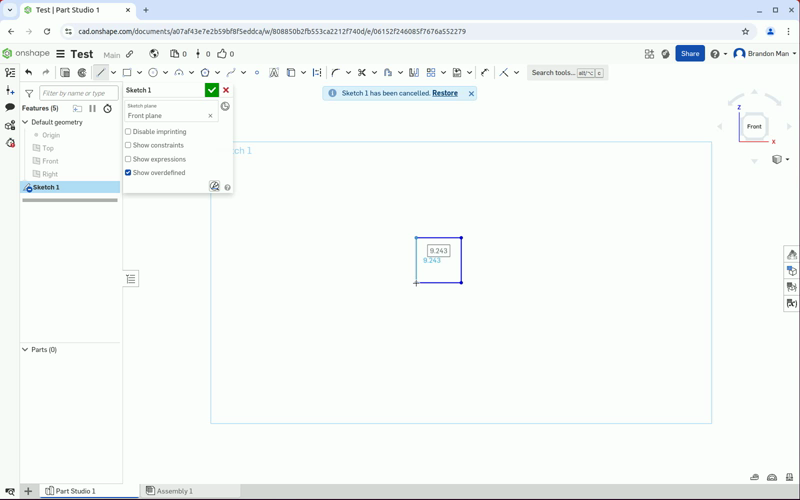
key_up(shift)
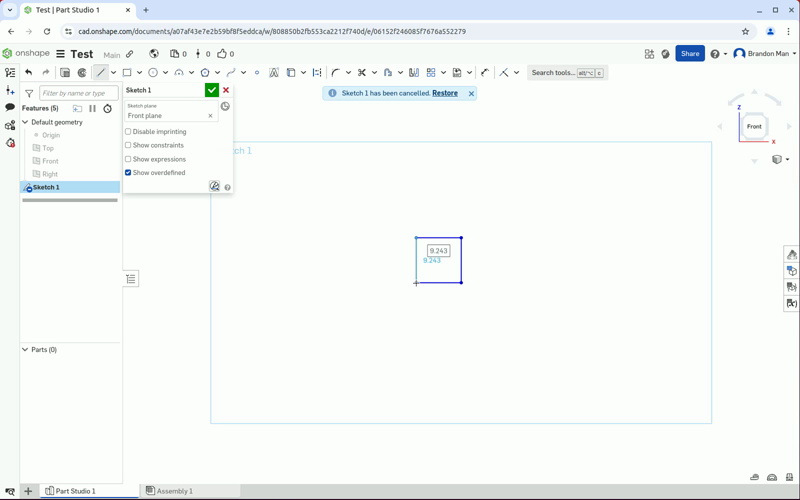
click(416, 282)
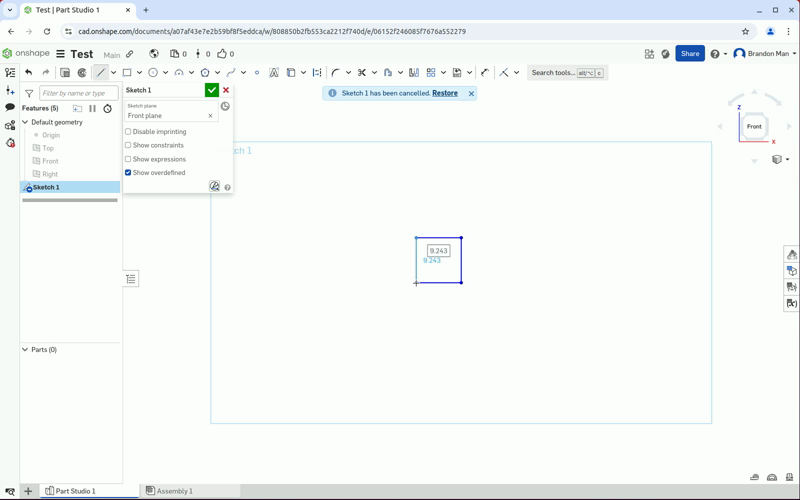
key(esc)
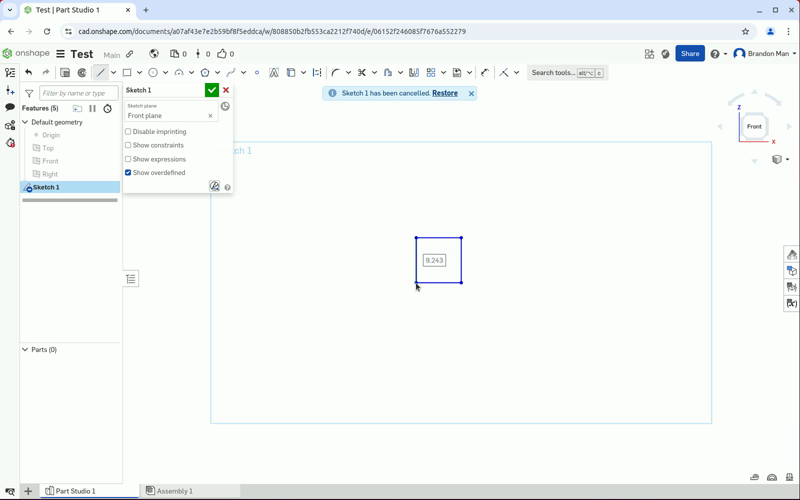
mouse_move(421, 247)
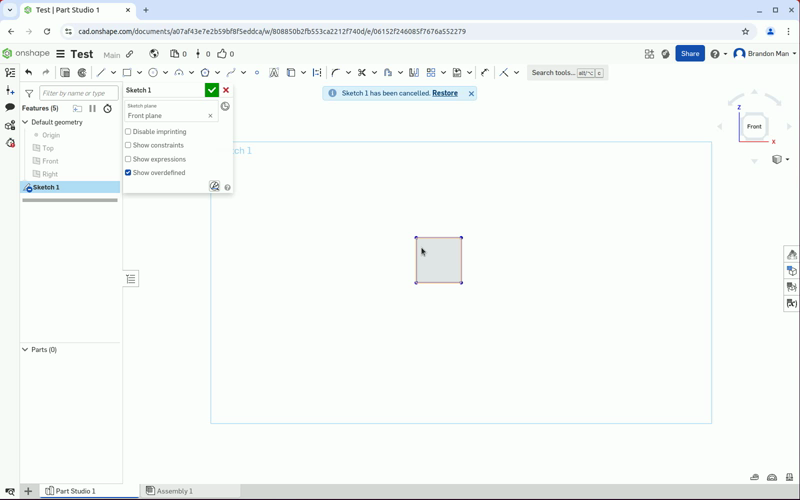
click(421, 247)
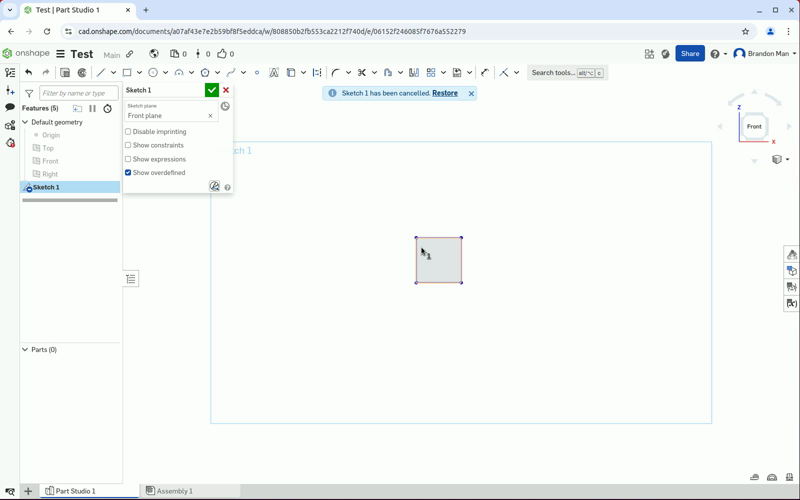
mouse_move(73, 352)
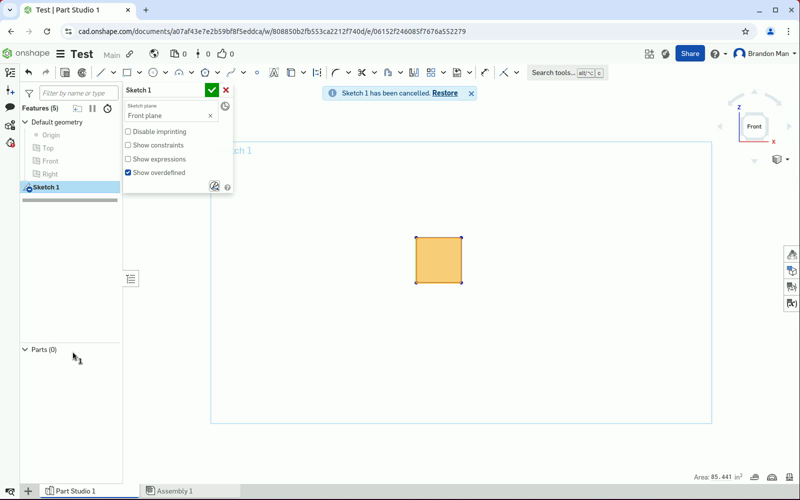
key(shift+y)
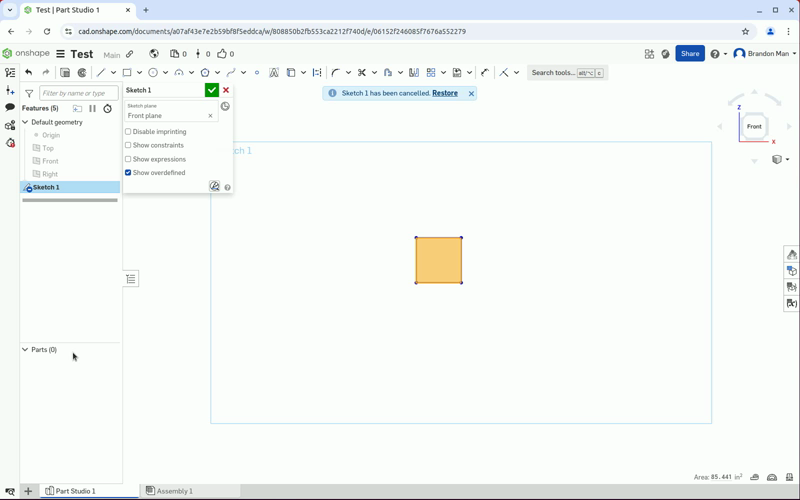
key(shift+e)
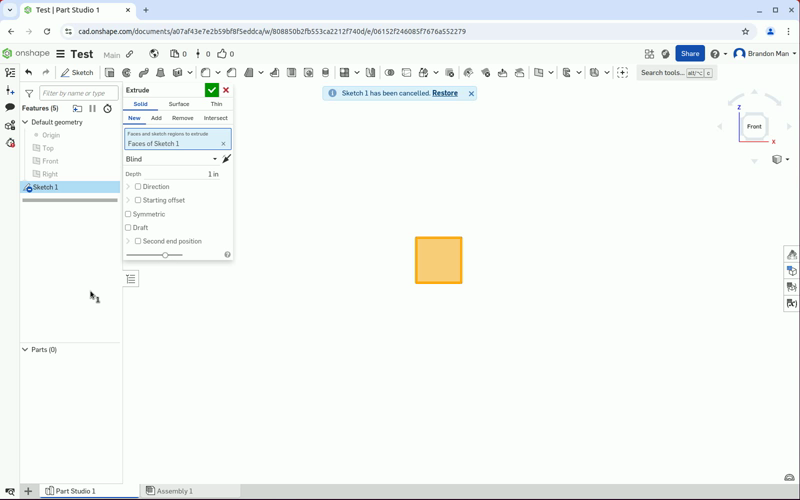
mouse_move(143, 106)
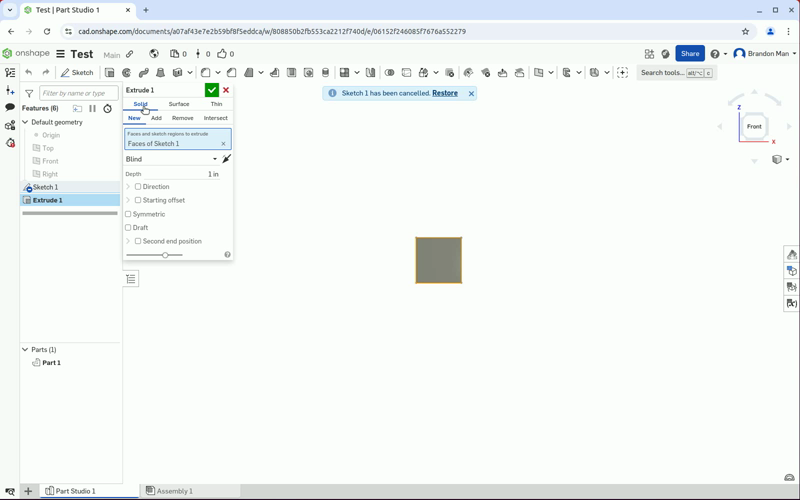
click(143, 106)
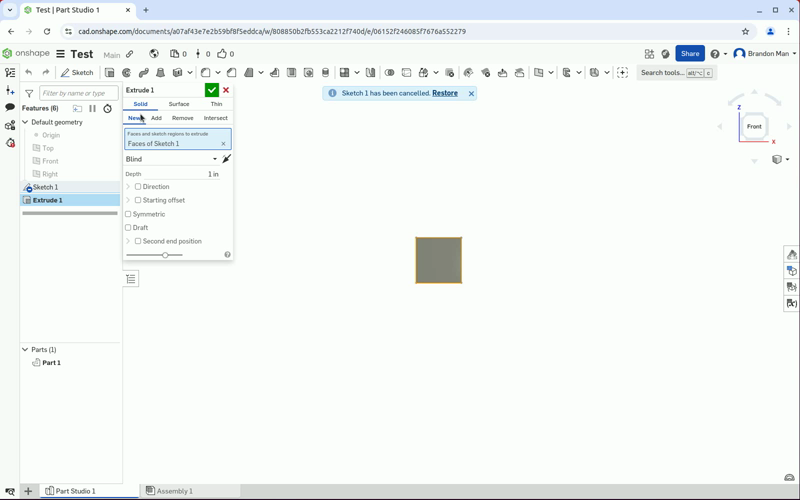
mouse_move(137, 120)
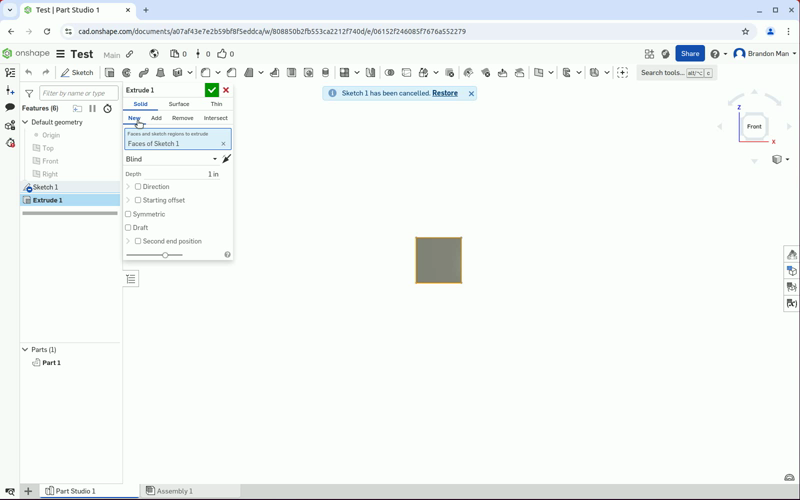
click(137, 120)
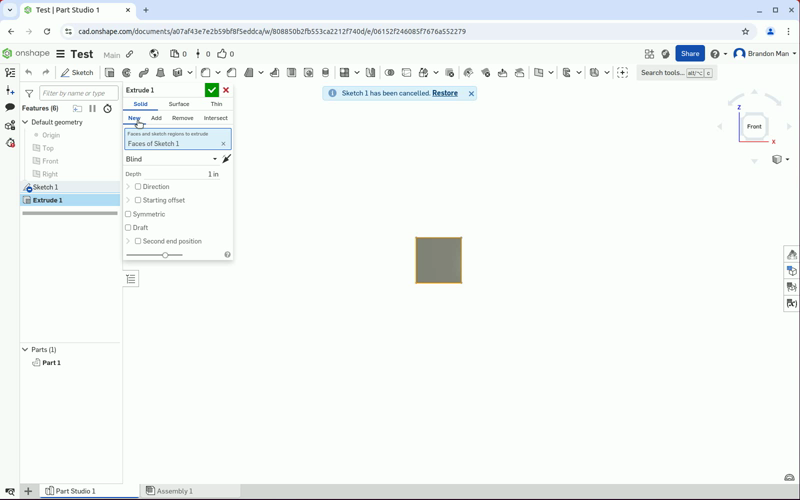
key(tab, 4)
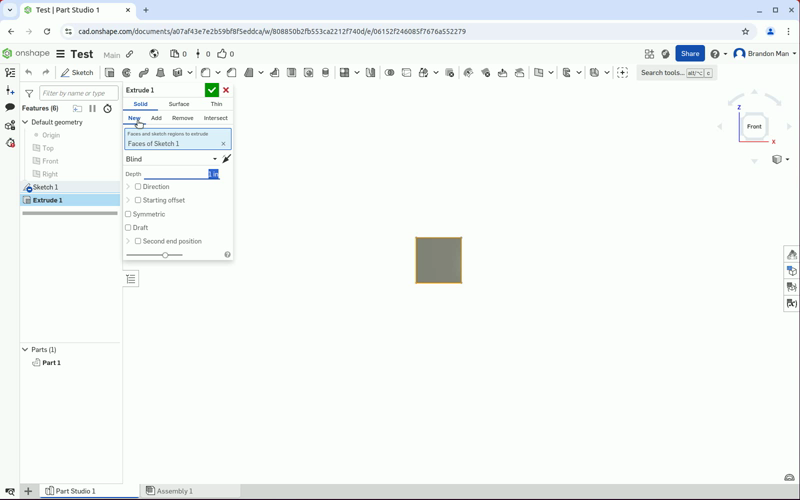
text(9.147)
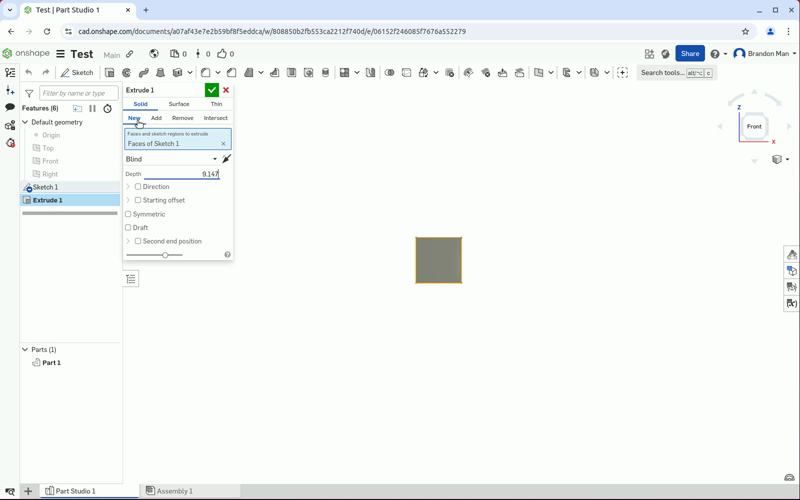
key(enter)
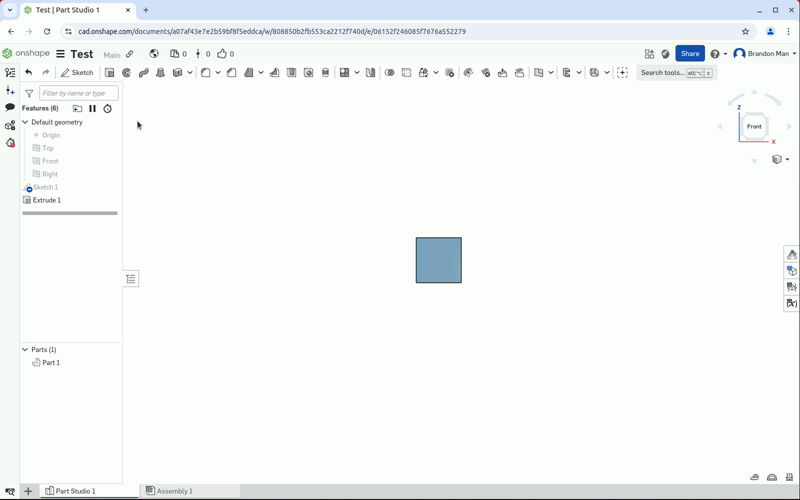
key(shift+h)
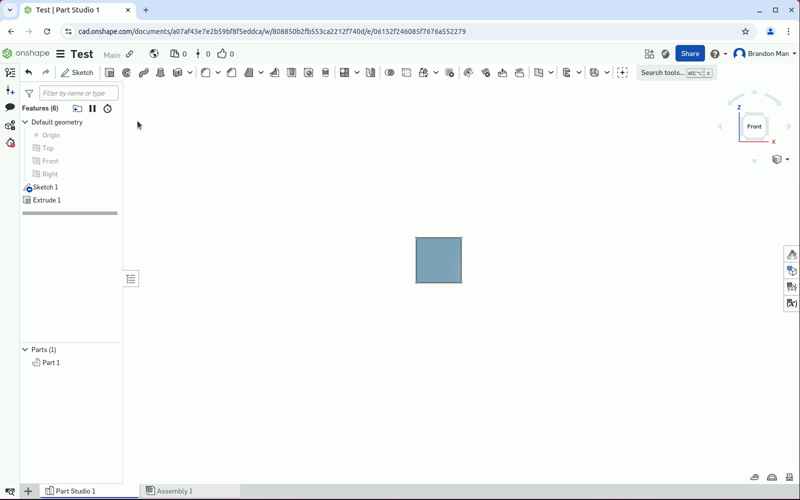
key(shift+h)
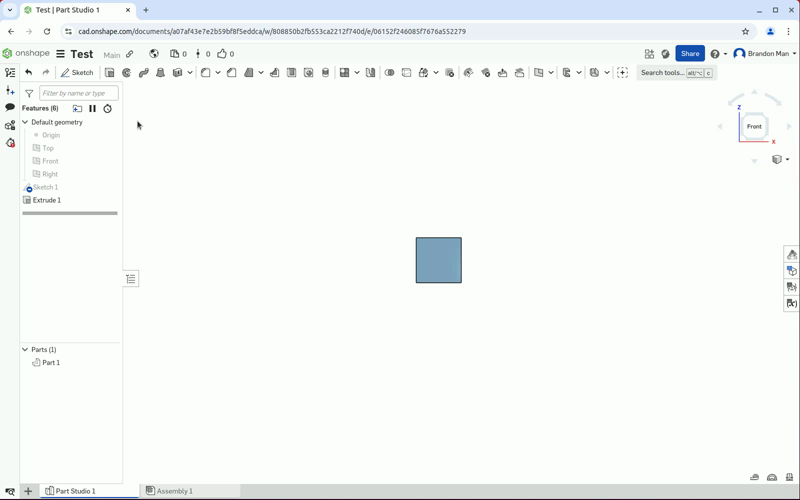
mouse_move(73, 189)
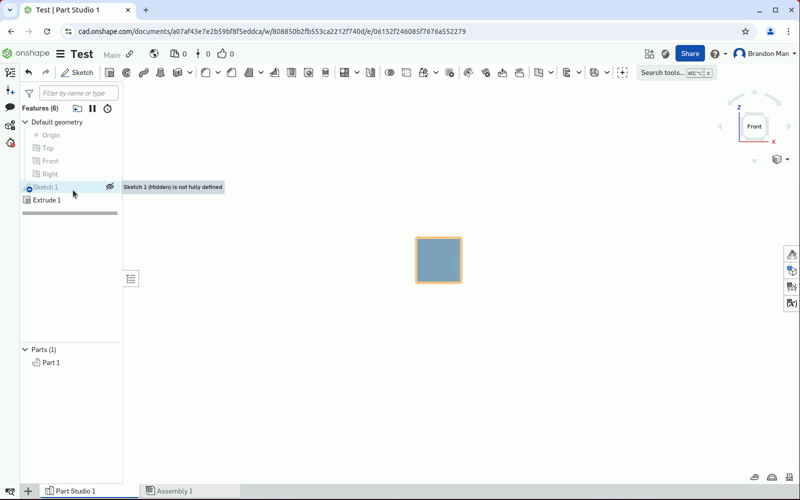
click(73, 189)
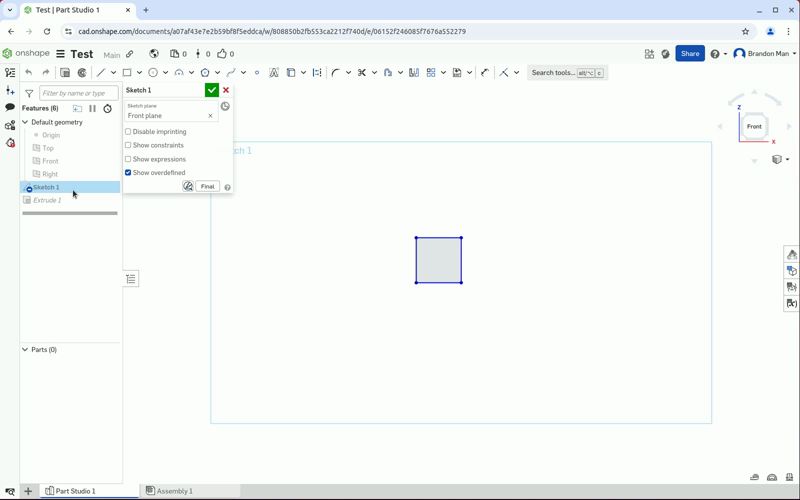
mouse_move(229, 92)
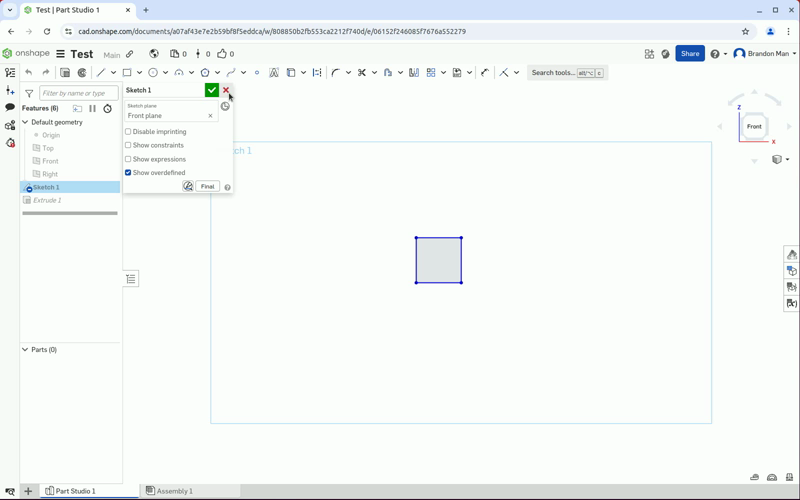
click(229, 92)
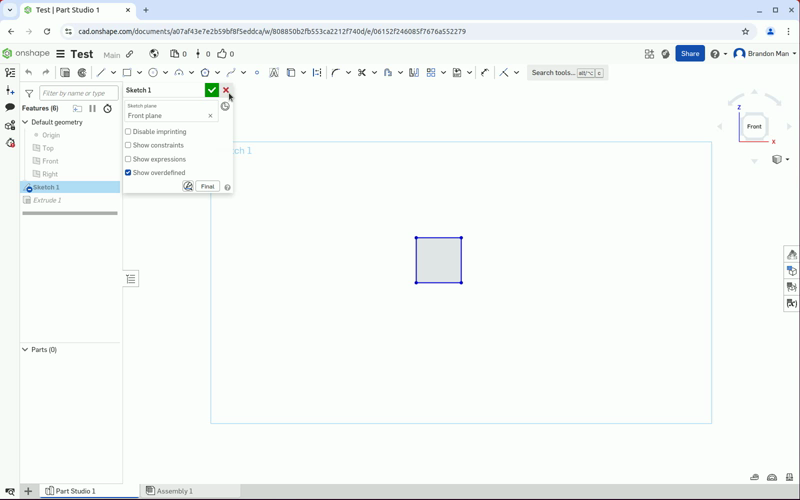
key(shift+s)
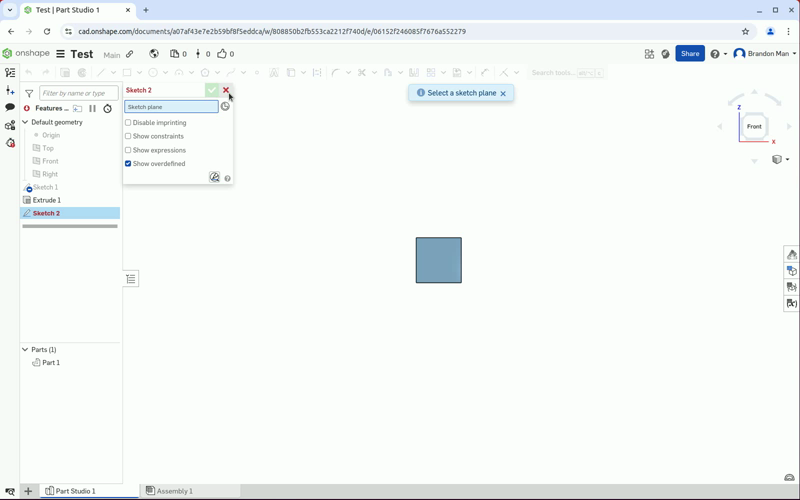
mouse_move(73, 163)
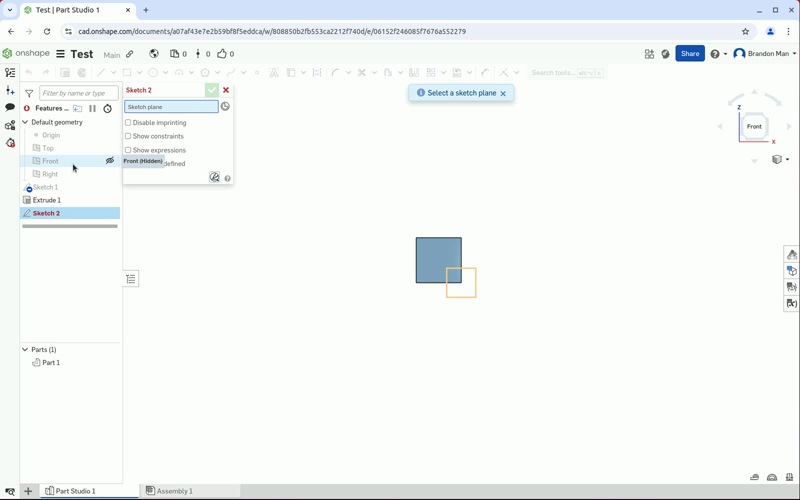
click(73, 163)
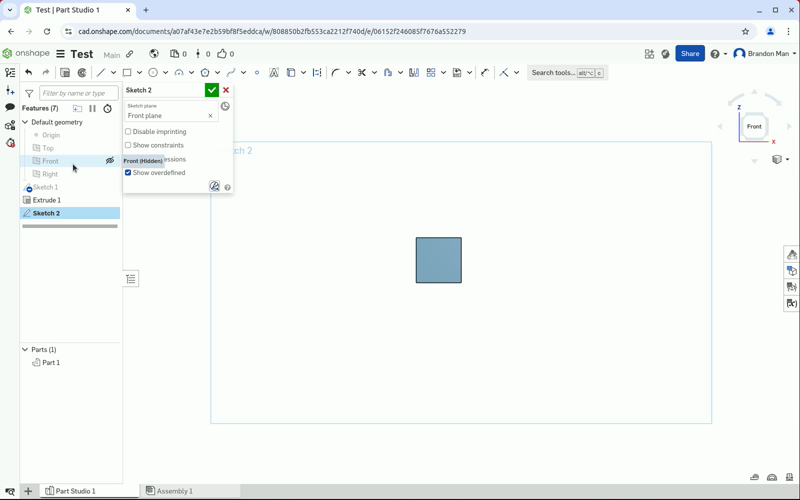
mouse_move(73, 352)
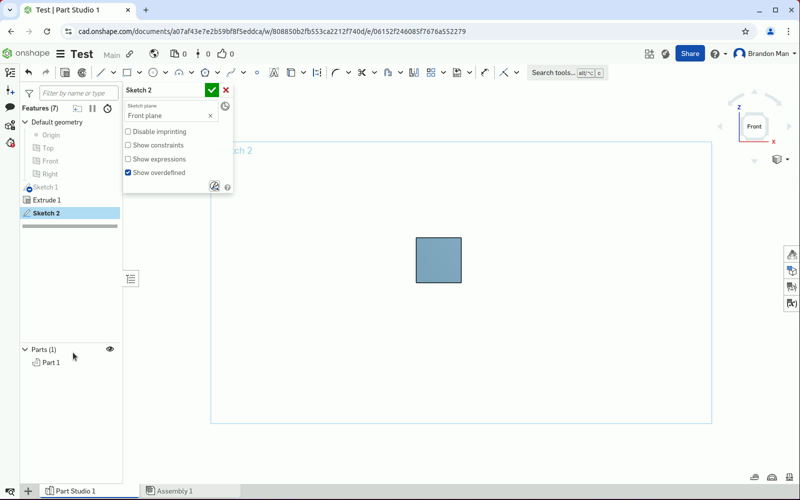
key(y)
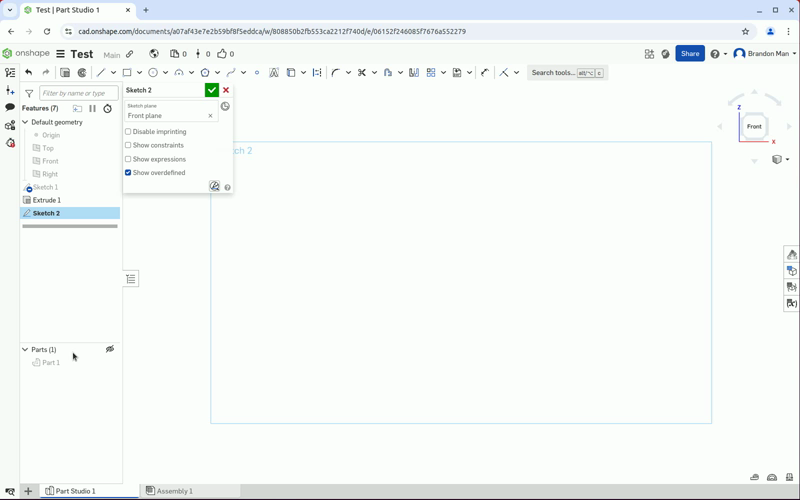
key(l)
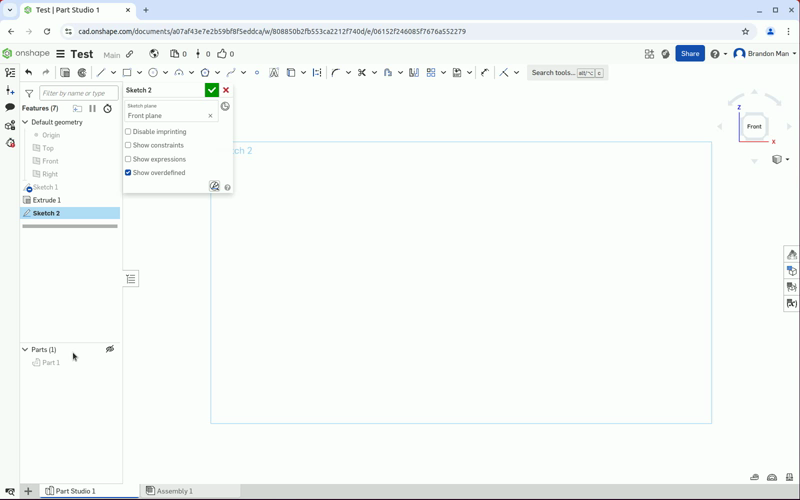
key_down(shift)
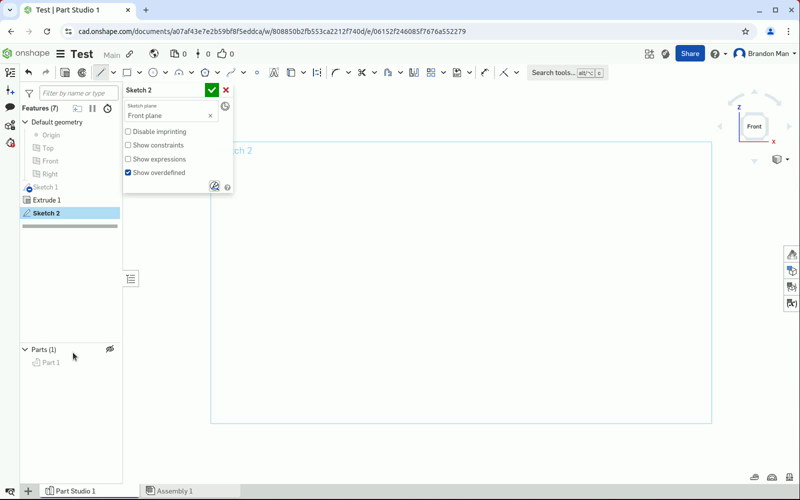
mouse_move(477, 276)
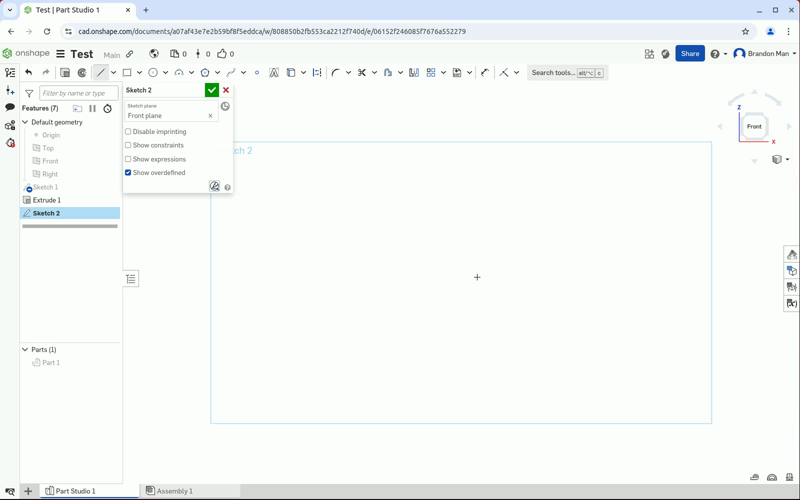
click(477, 276)
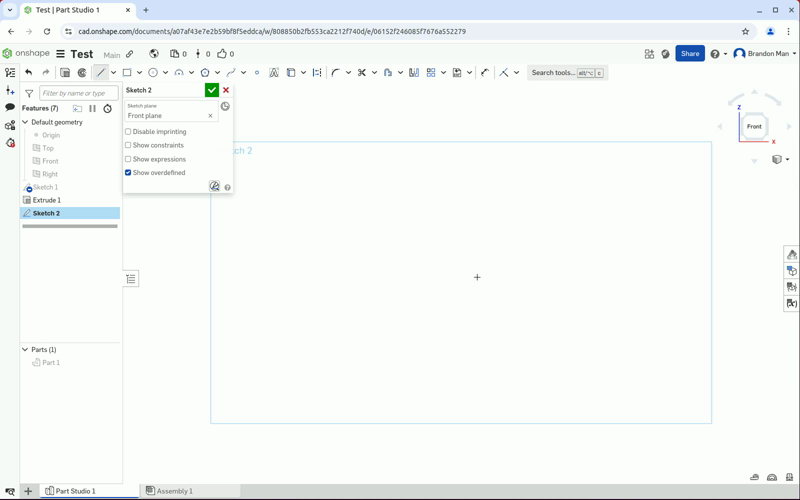
key_up(shift)
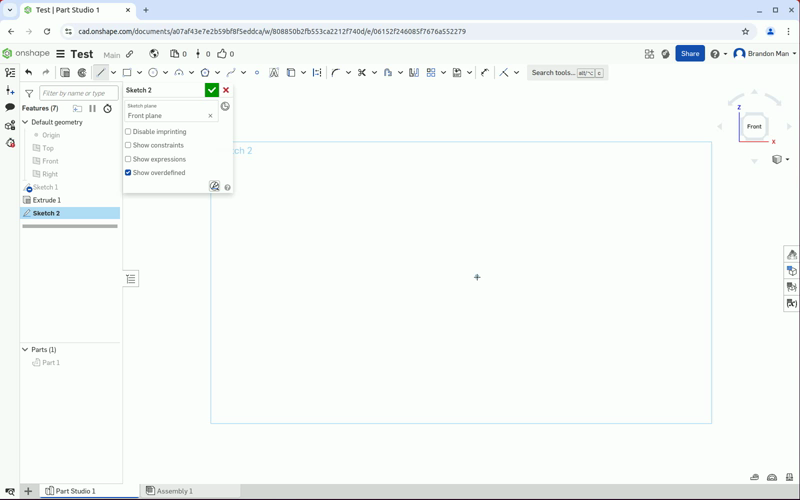
key_down(shift)
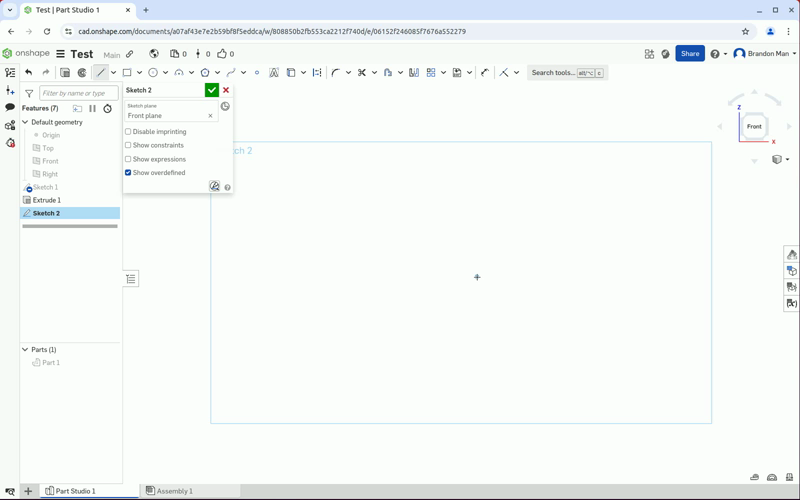
mouse_move(507, 276)
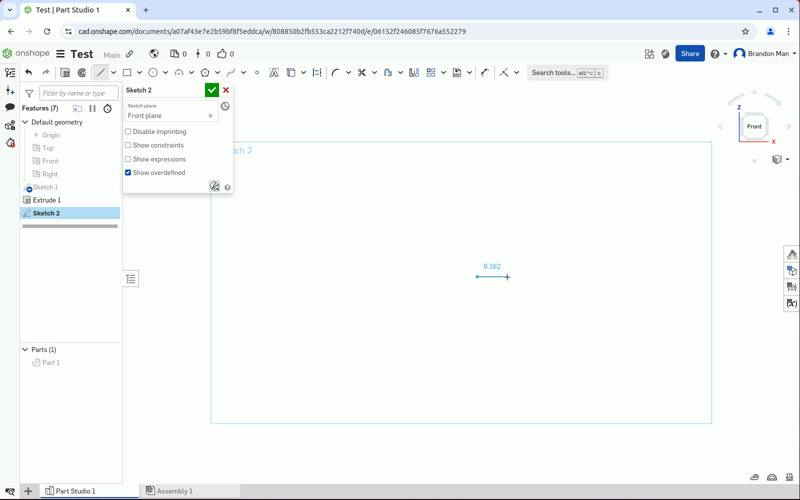
mouse_move(523, 276)
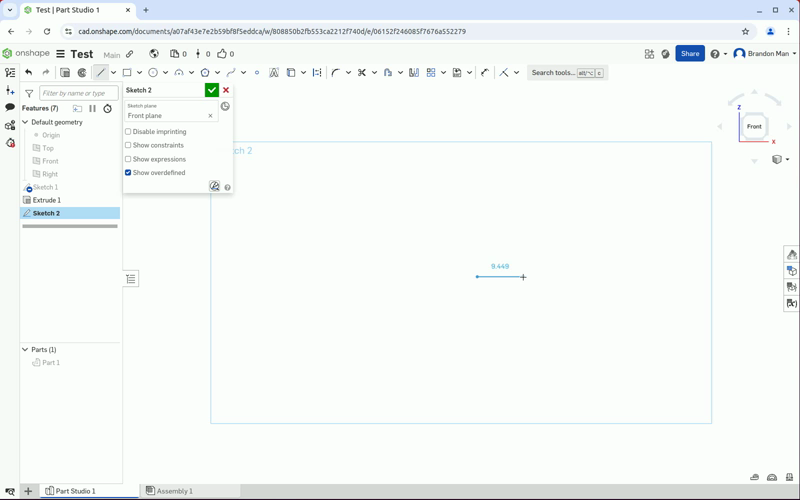
click(523, 276)
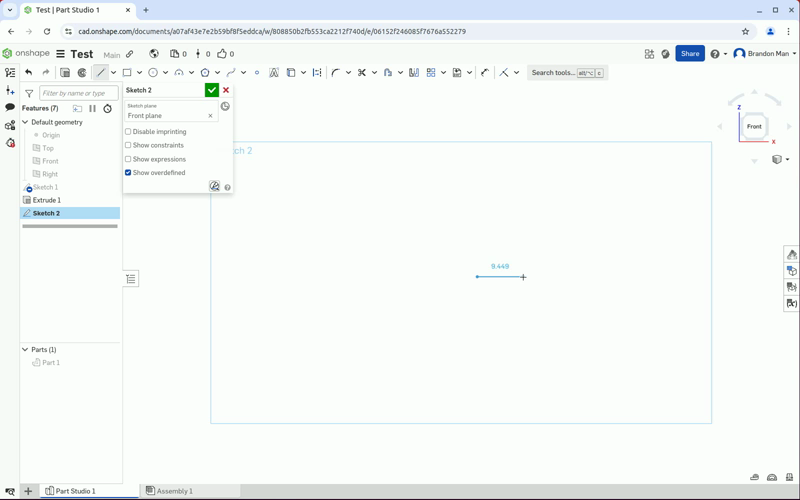
key_up(shift)
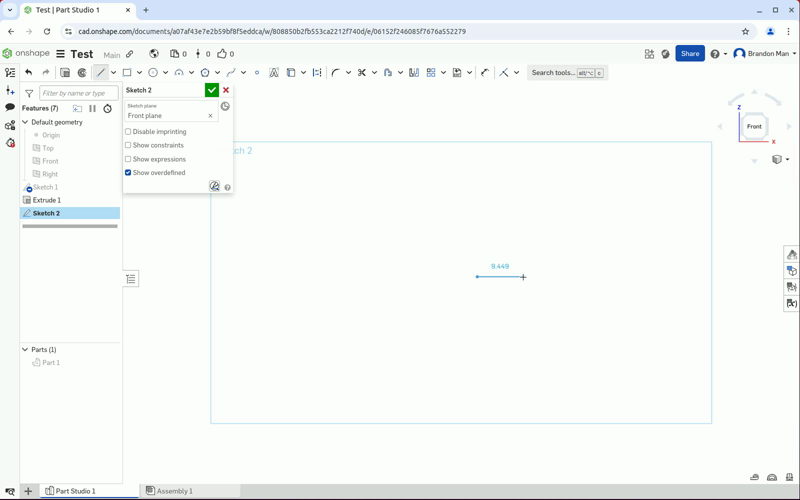
key_down(shift)
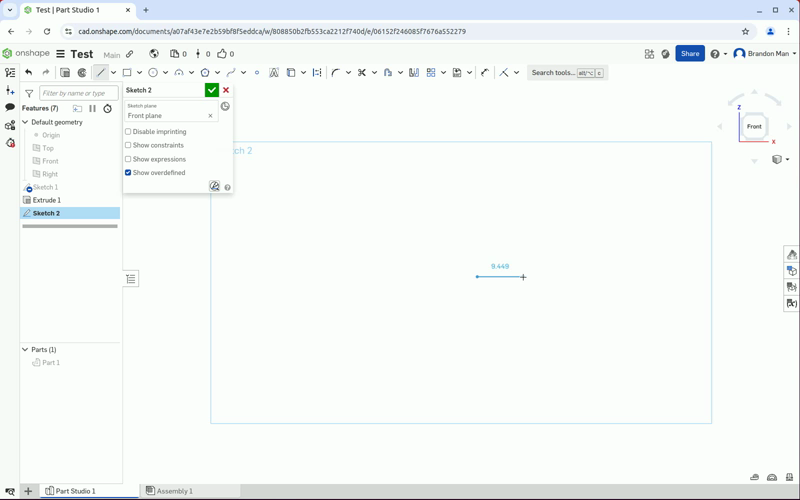
mouse_move(523, 201)
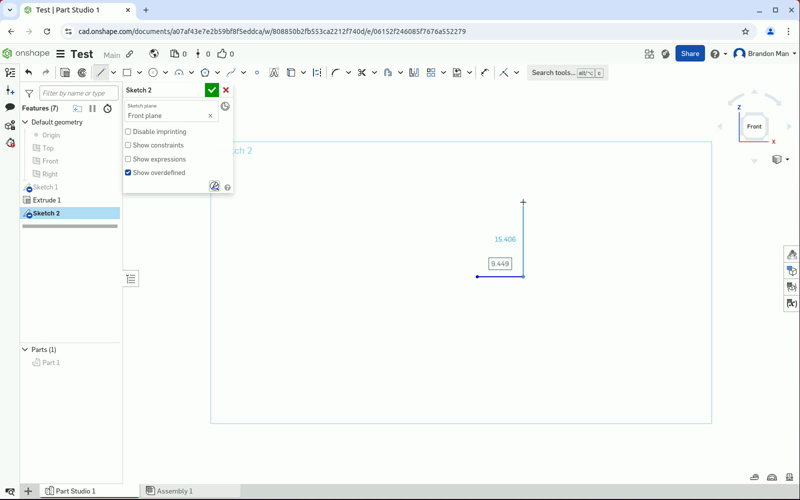
click(523, 201)
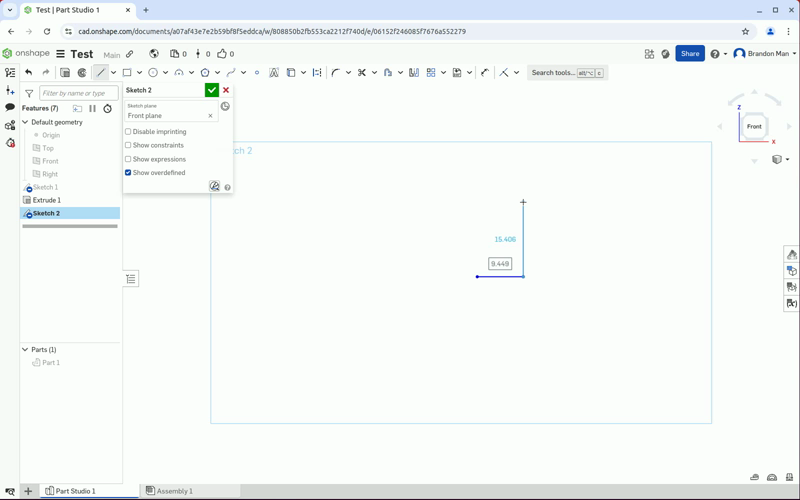
key_up(shift)
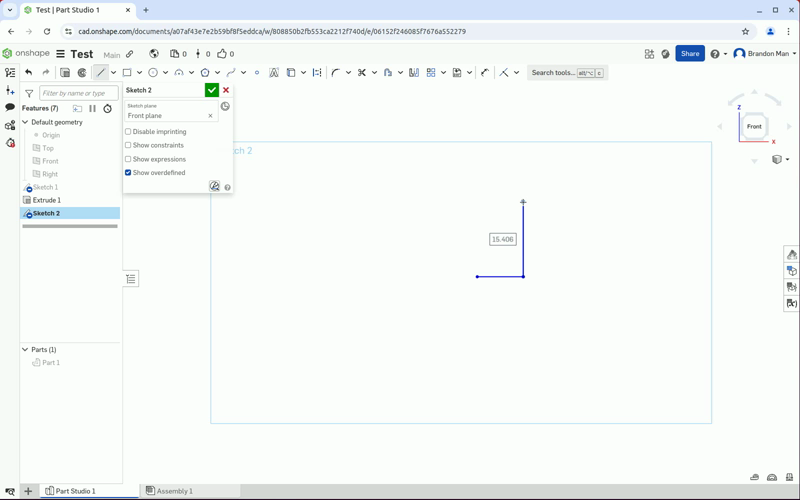
key_down(shift)
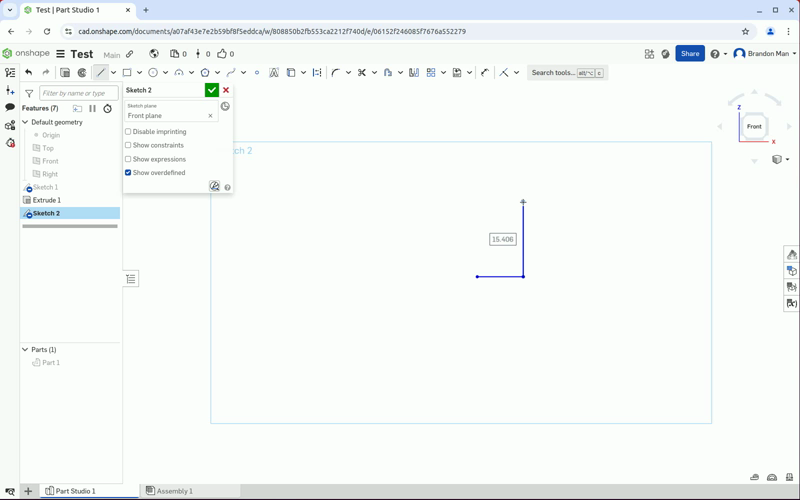
mouse_move(553, 201)
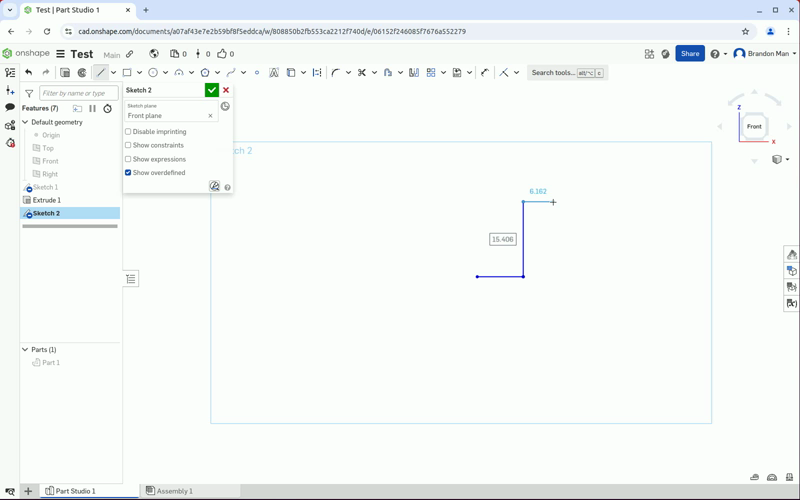
mouse_move(477, 201)
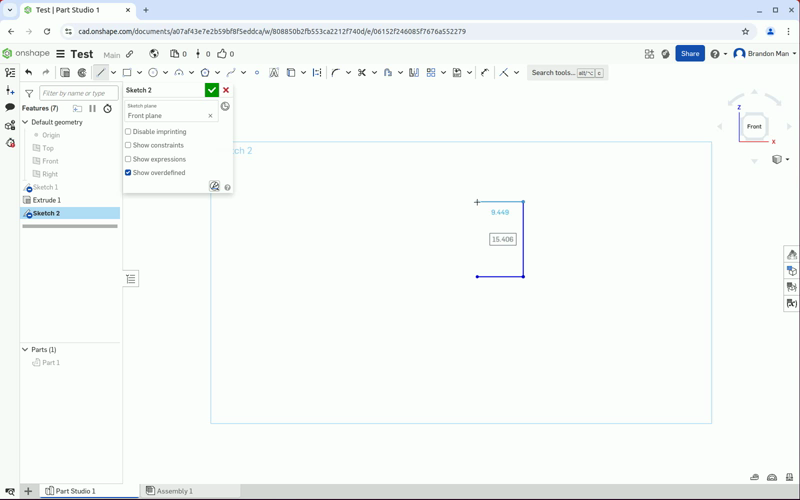
click(477, 201)
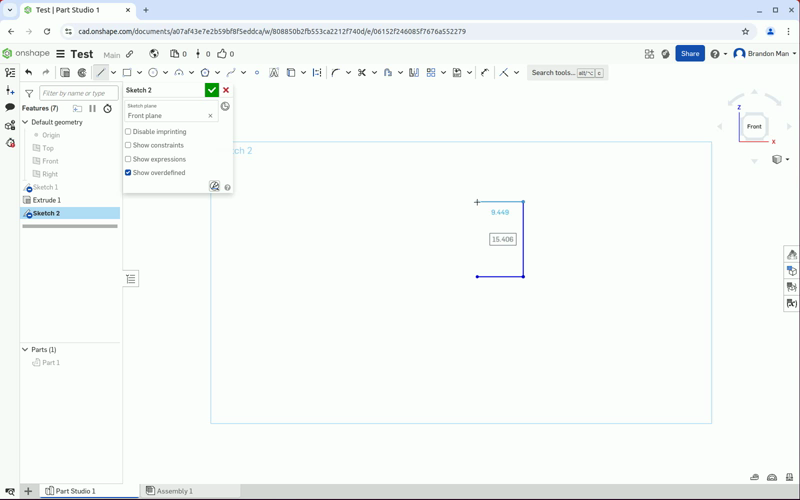
key_up(shift)
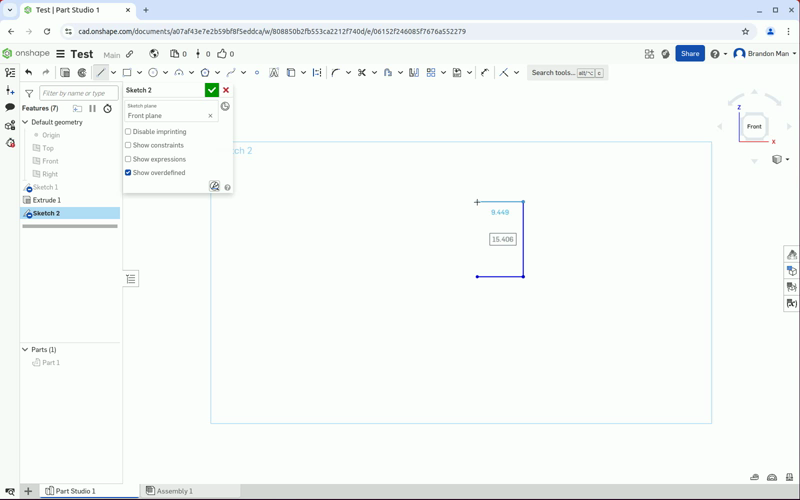
key_down(shift)
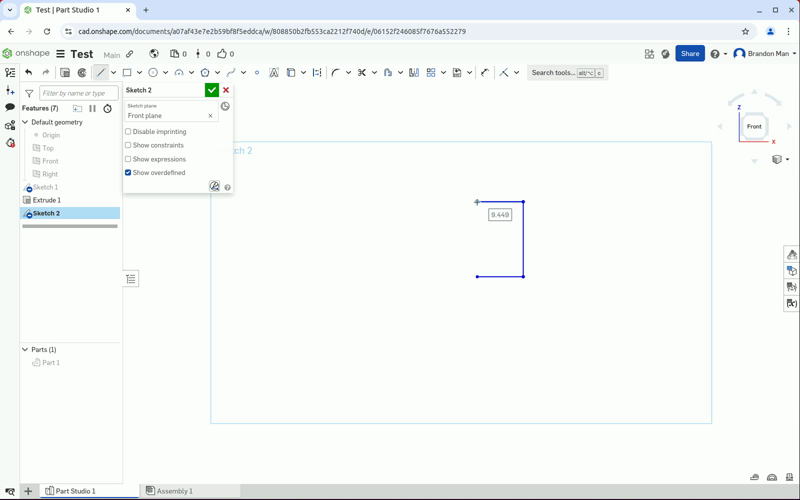
mouse_move(477, 276)
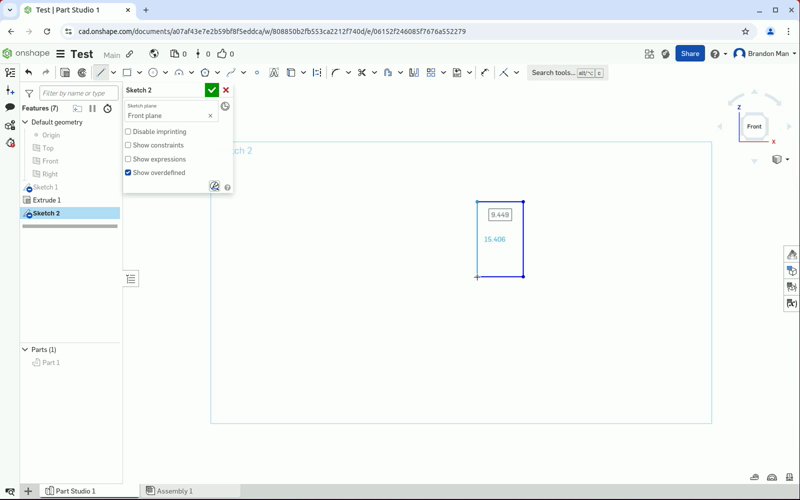
key_up(shift)
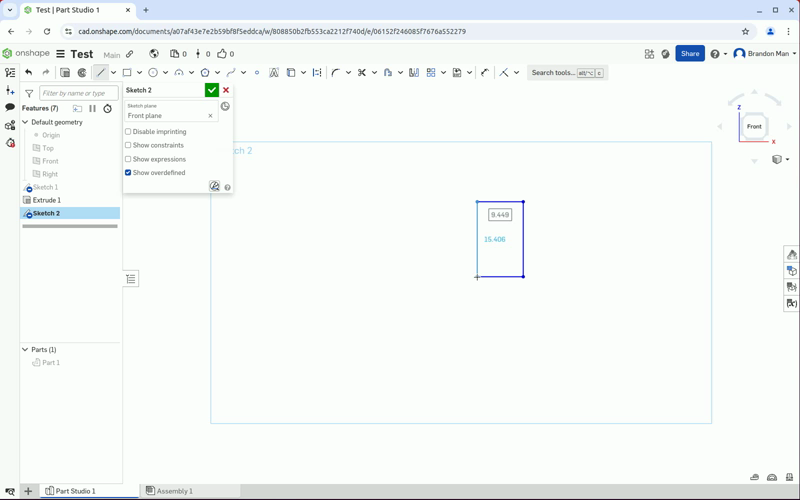
click(477, 276)
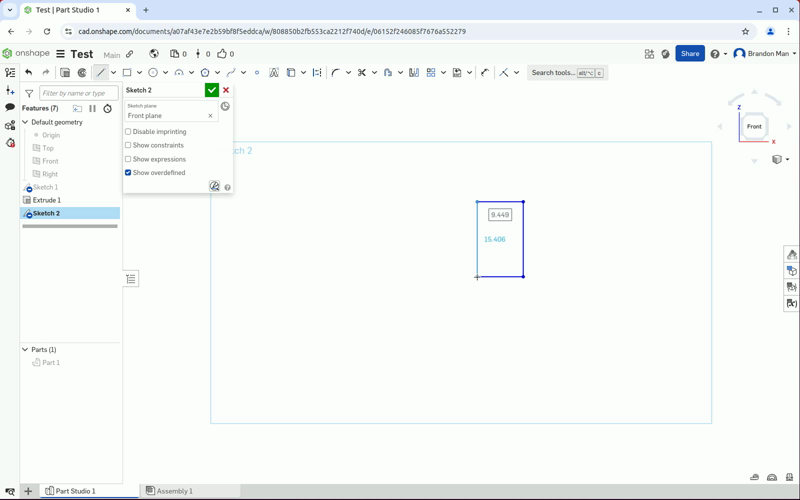
key(esc)
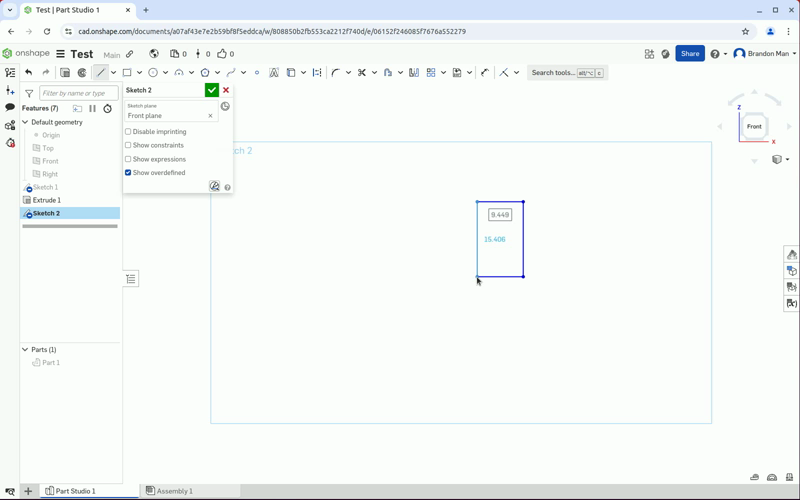
mouse_move(481, 211)
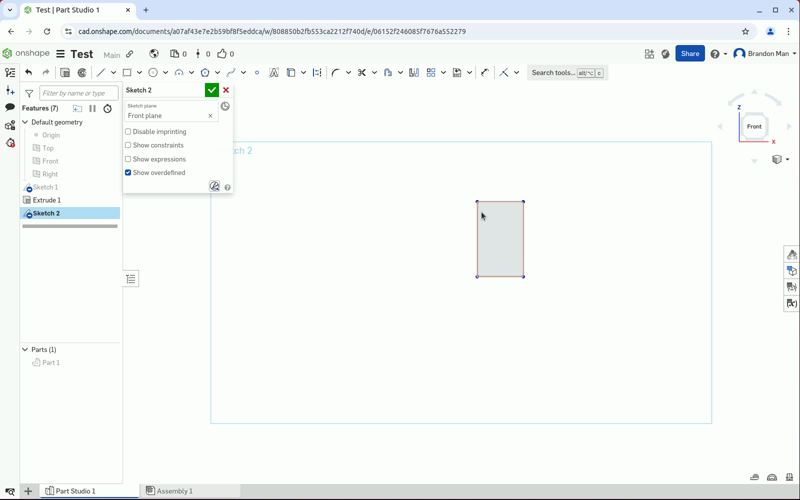
click(481, 211)
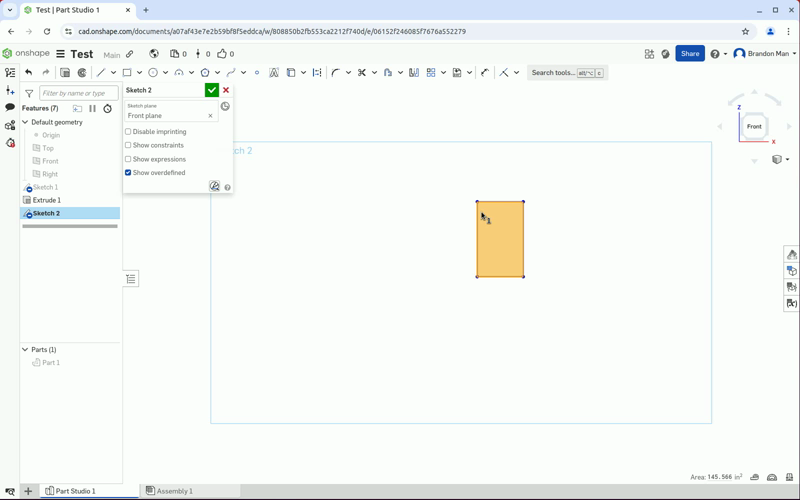
mouse_move(73, 352)
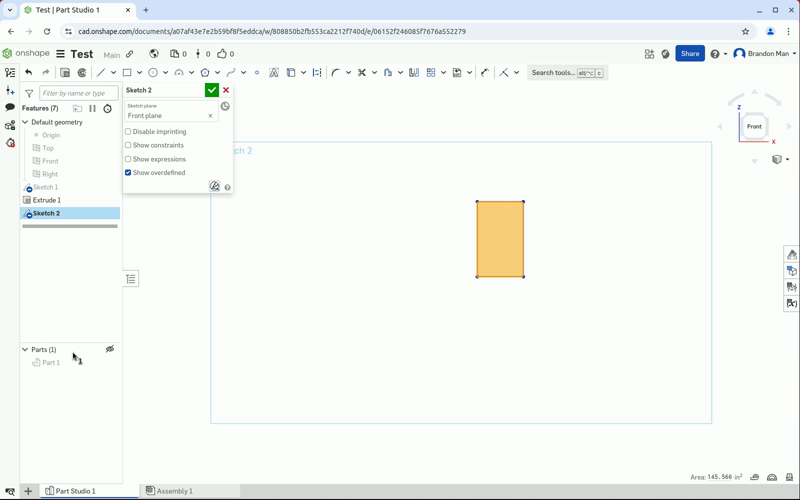
key(shift+y)
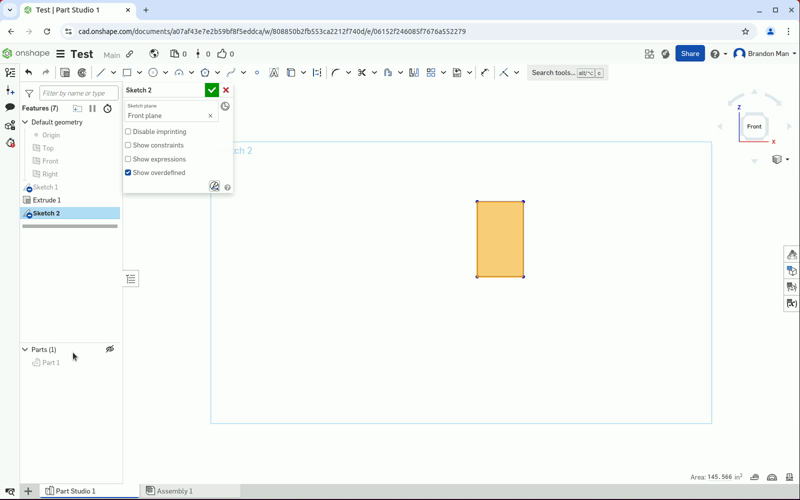
key(shift+e)
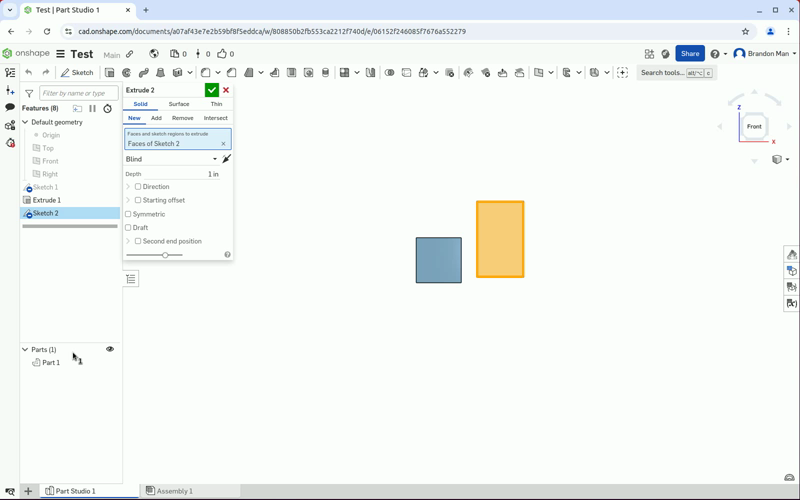
mouse_move(143, 106)
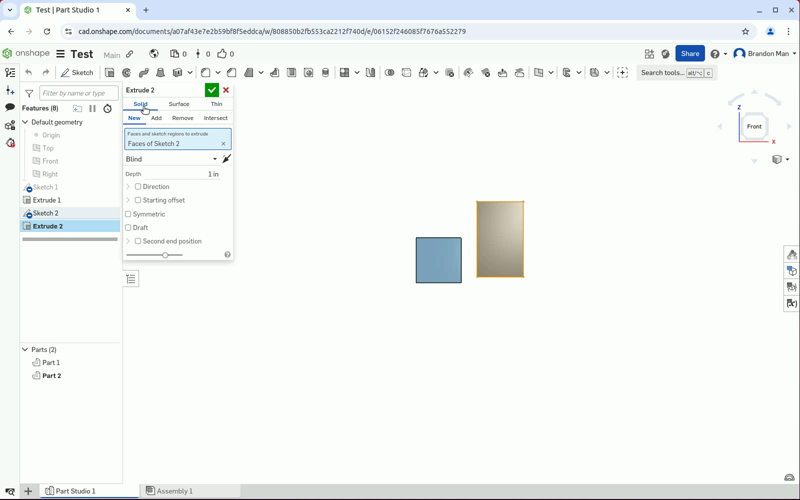
click(143, 106)
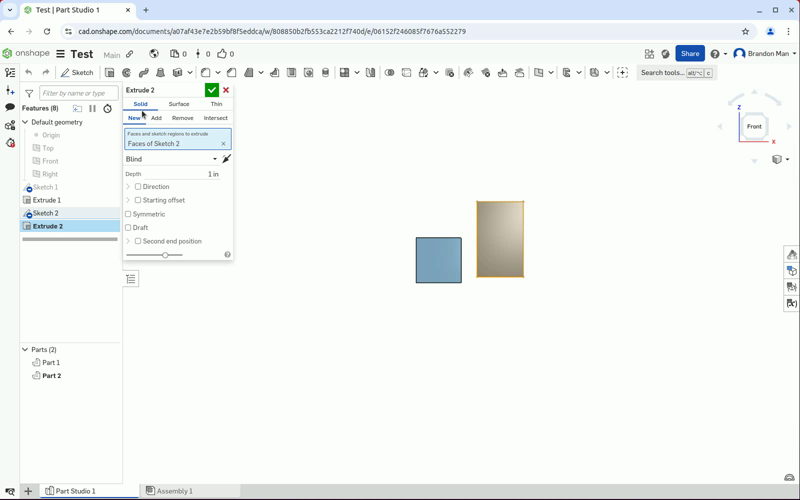
mouse_move(137, 120)
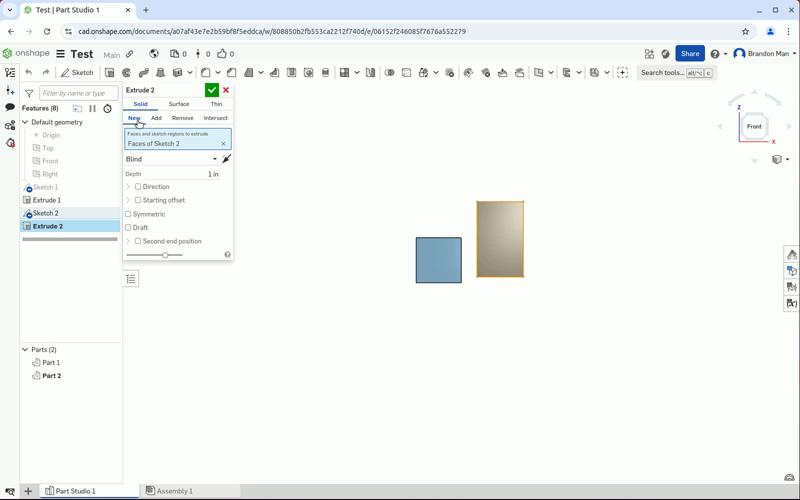
click(137, 120)
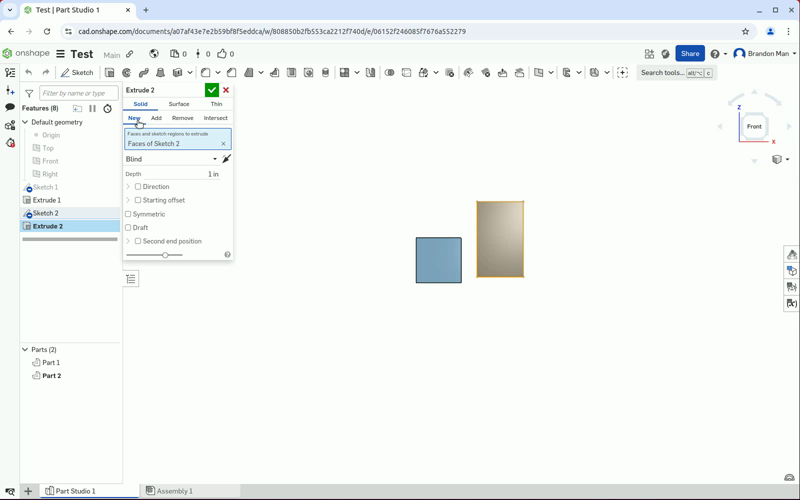
key(tab, 4)
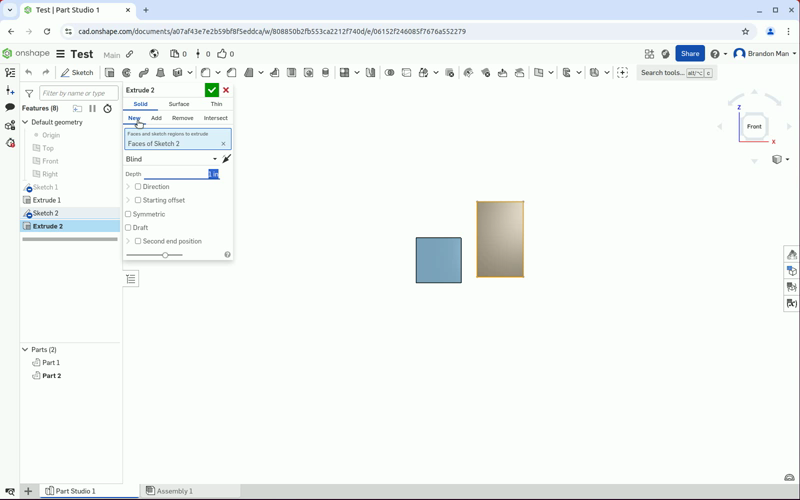
text(23.108)
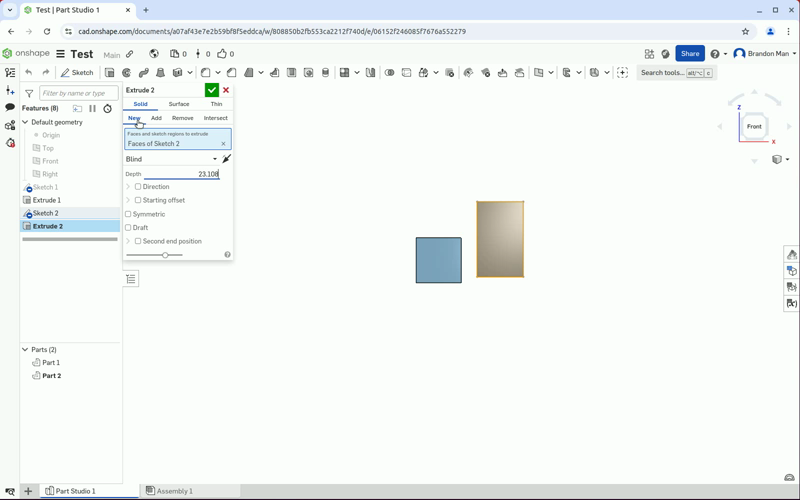
key(enter)
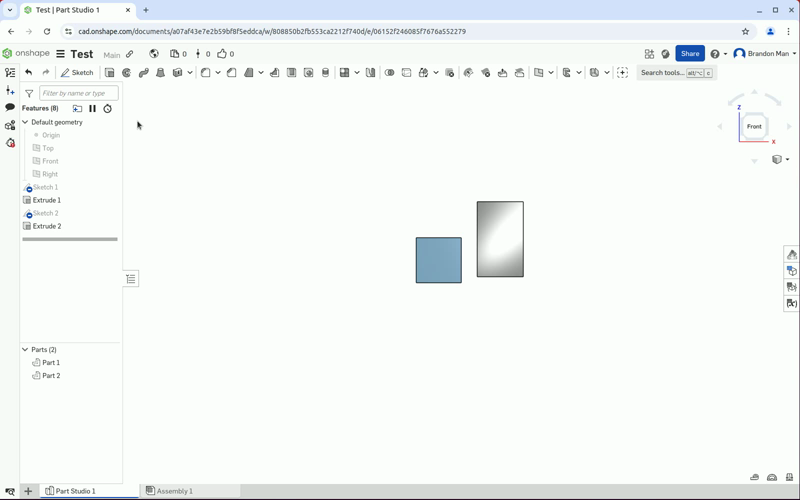
key(shift+h)
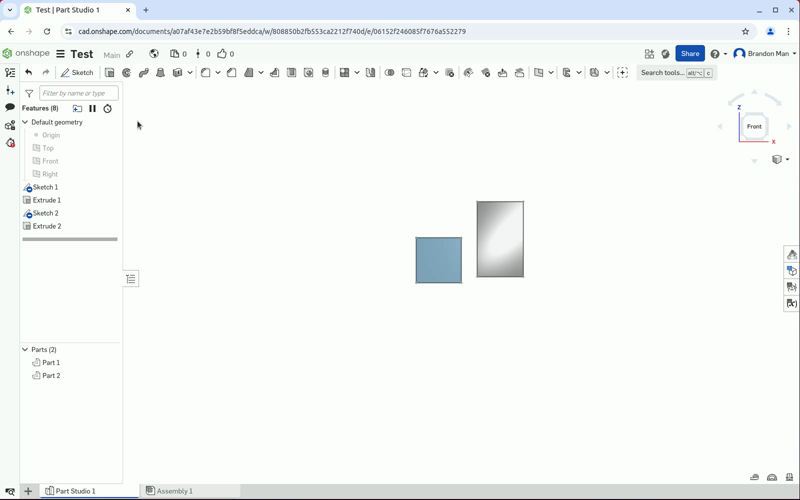
key(shift+h)
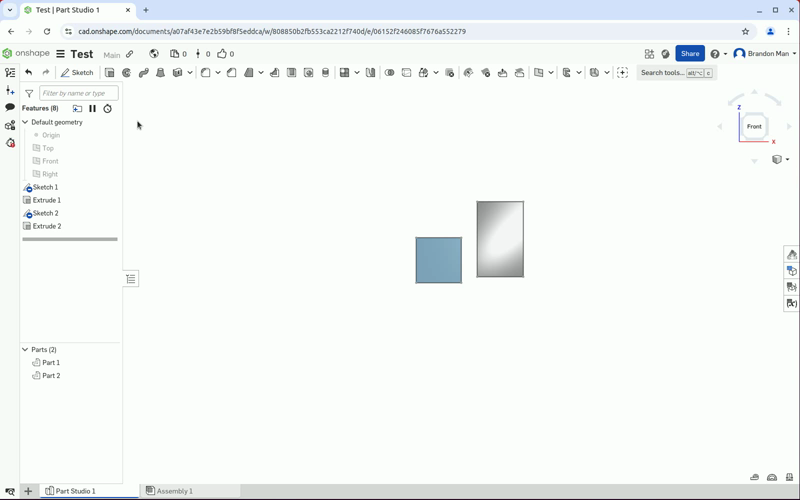
key(shift+7)
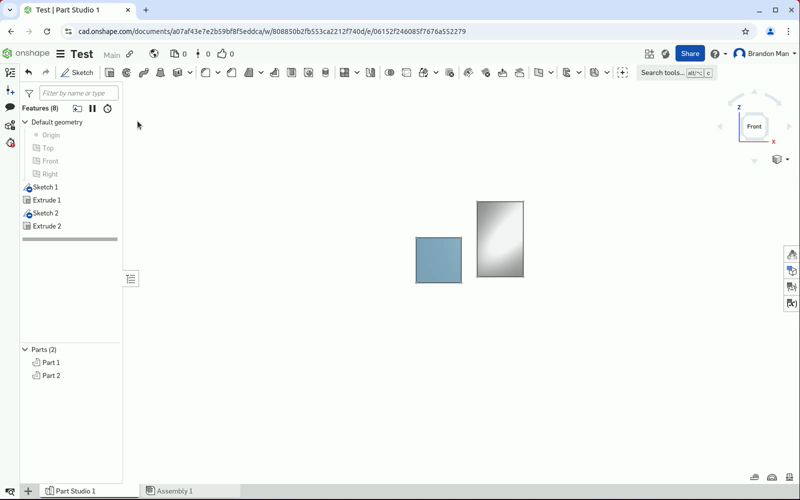
key(left, 2)
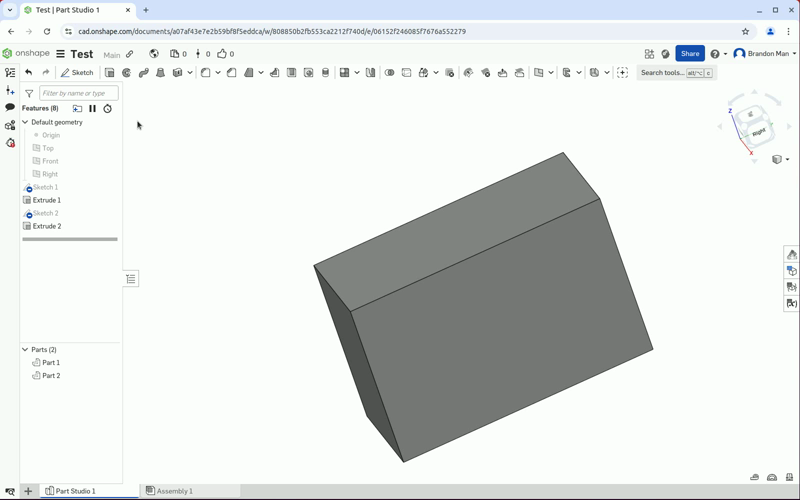
key(down, 2)
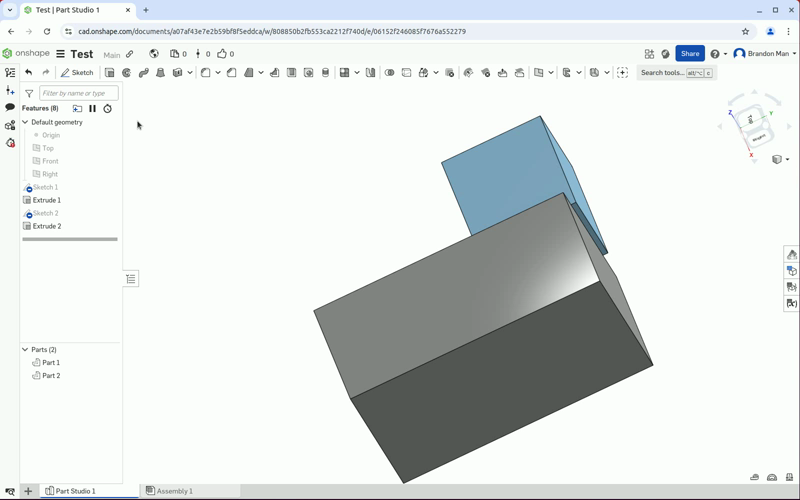
key(up, 2)
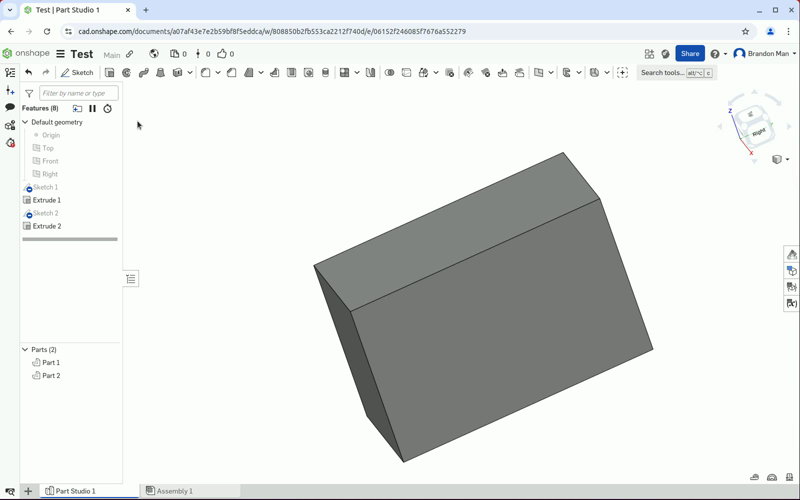
key(right, 2)
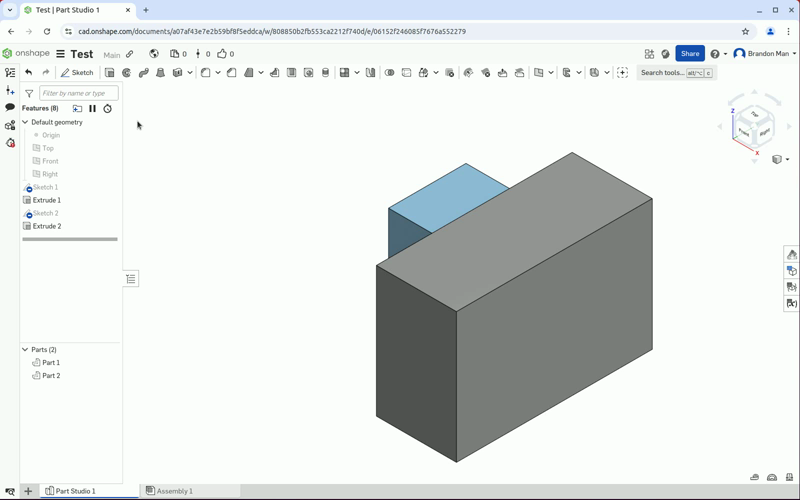
mouse_move(73, 189)
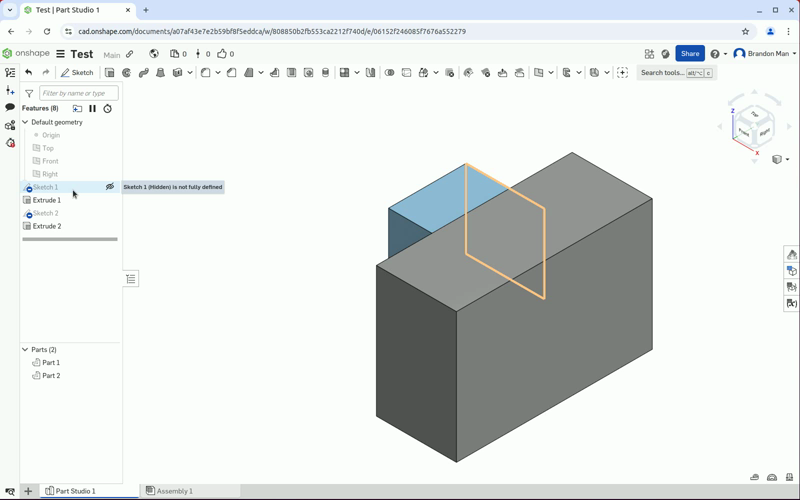
click(73, 189)